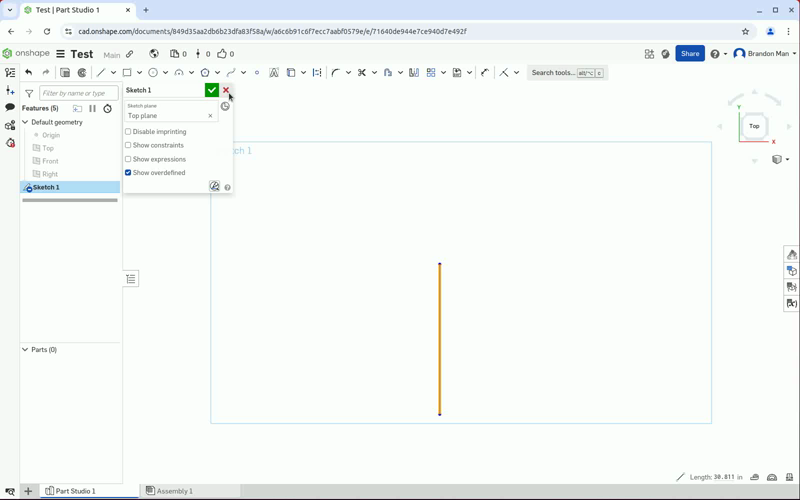
key(shift+h)
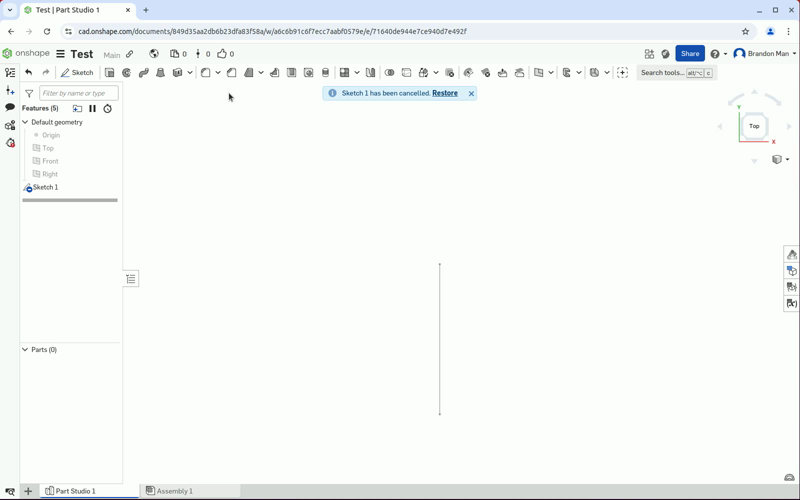
mouse_move(73, 352)
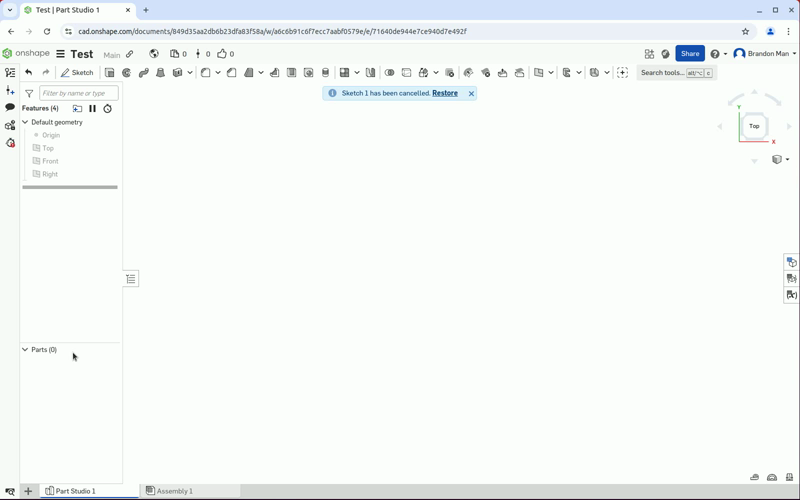
key(y)
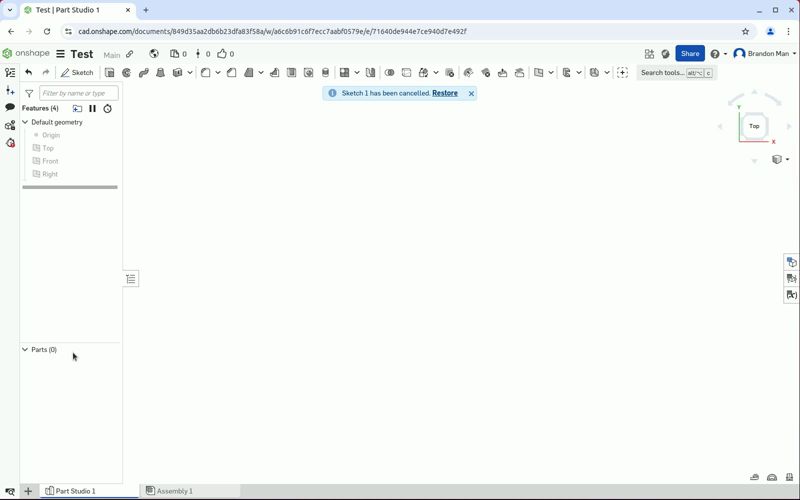
key(shift+p)
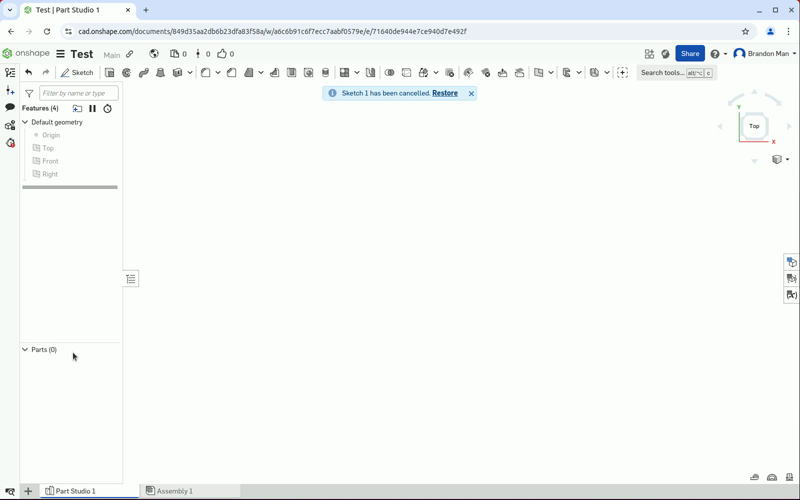
key(space)
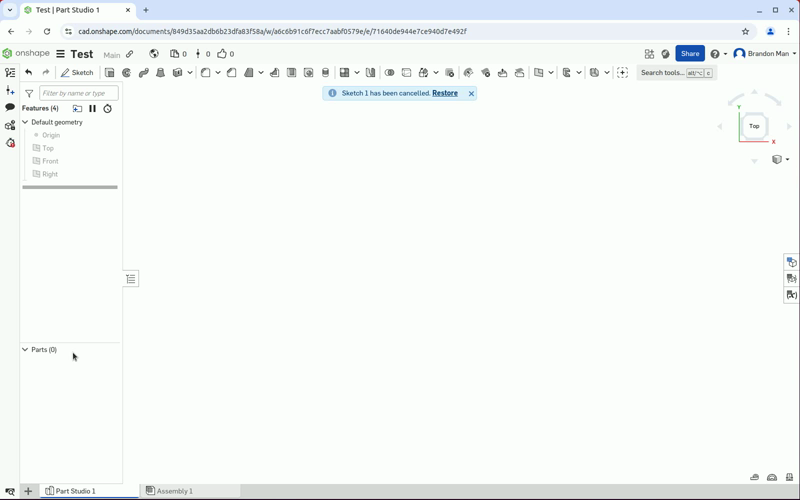
key_down(shift)
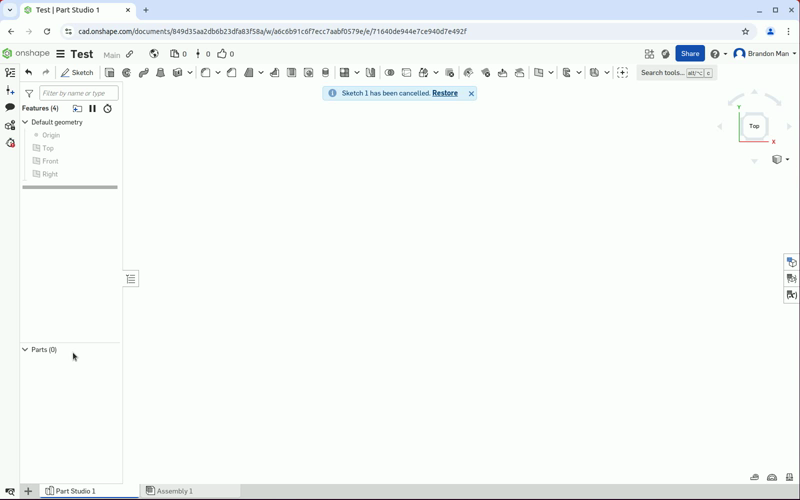
key(up)
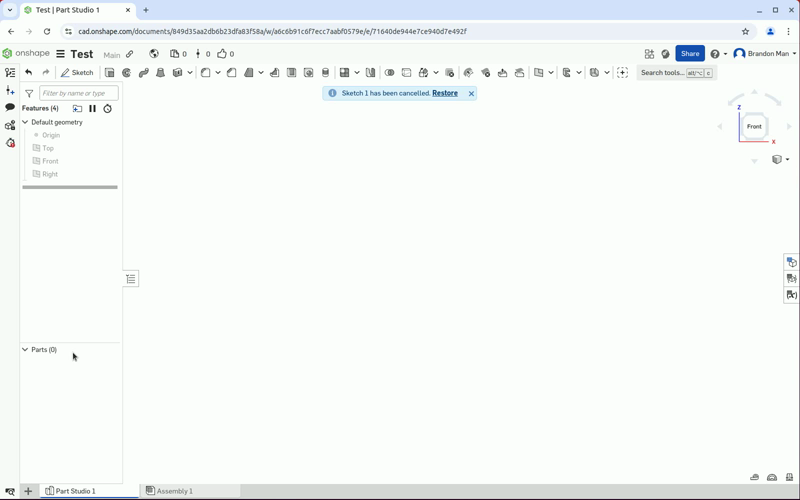
key_up(shift)
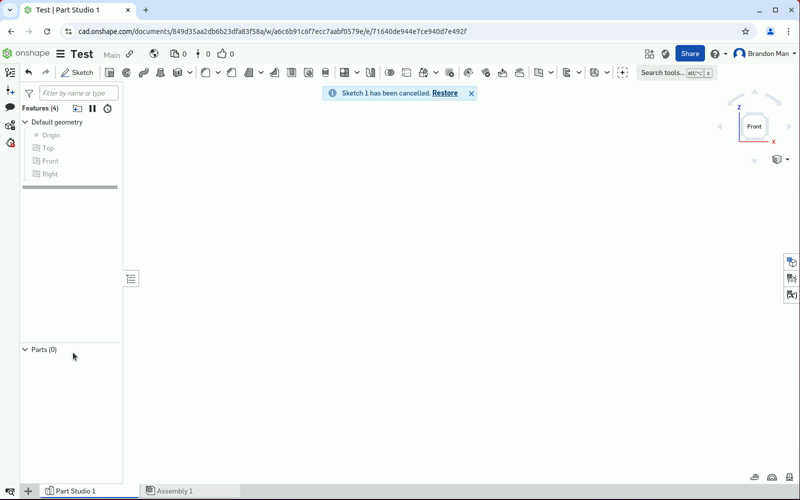
key(space)
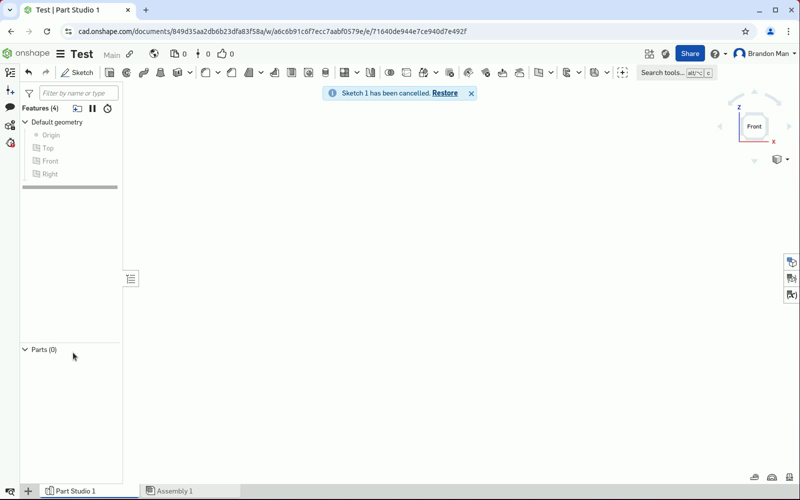
key_down(shift)
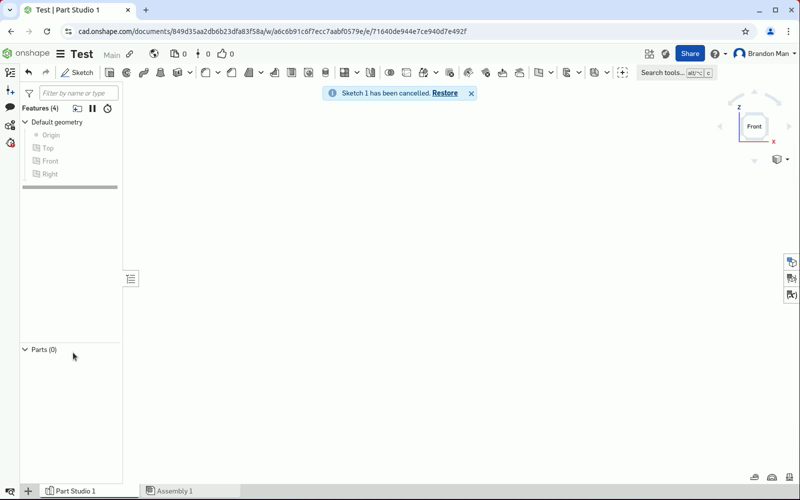
key(left)
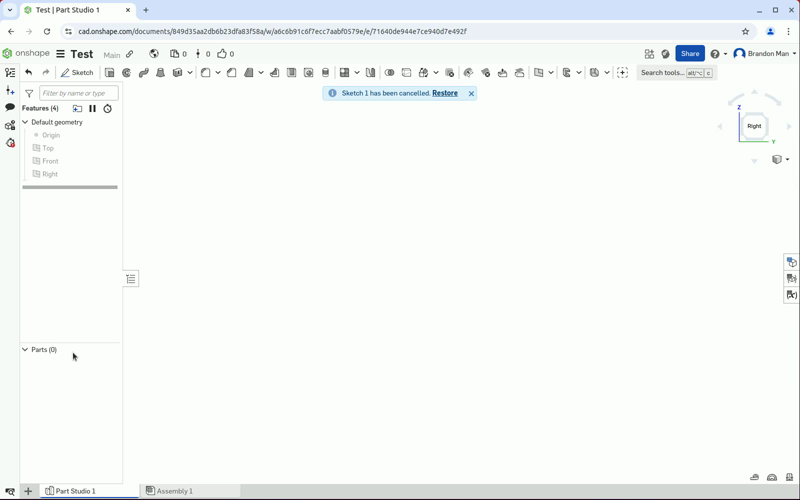
key_up(shift)
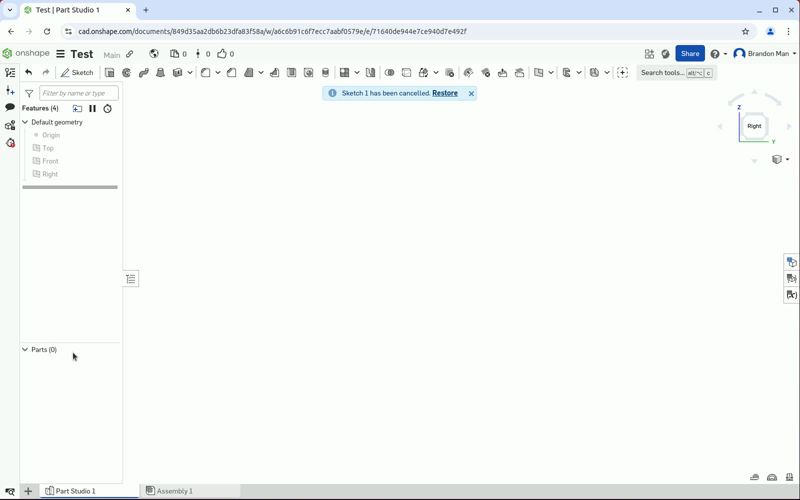
mouse_move(73, 352)
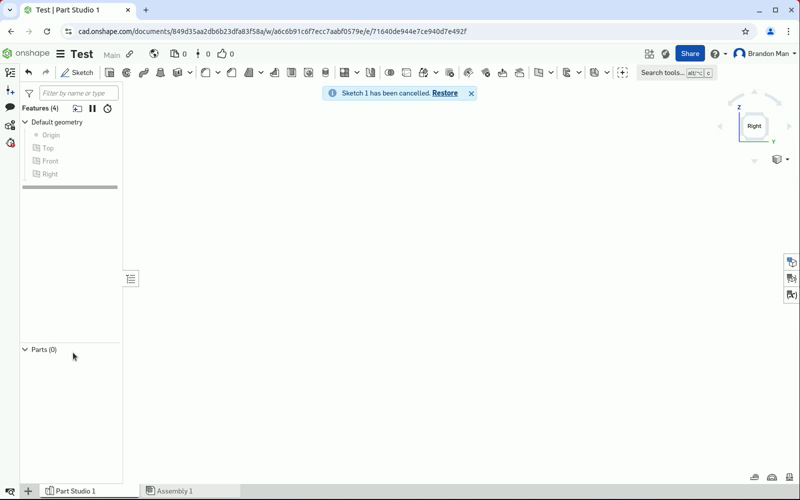
key(shift+y)
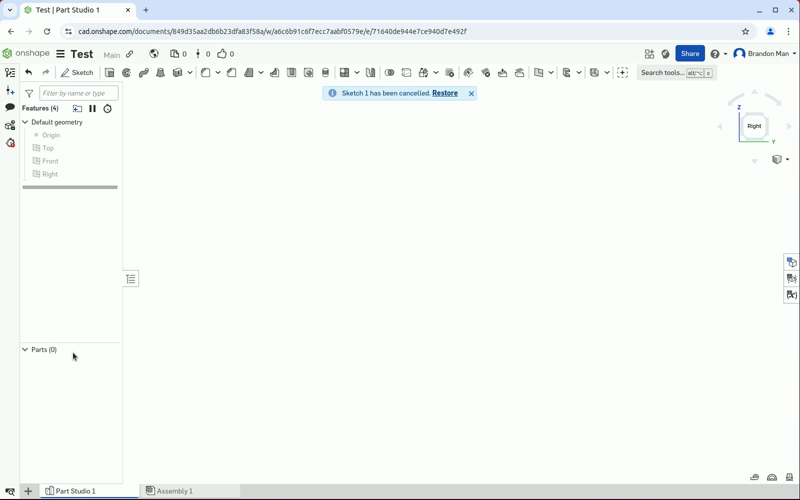
key(shift+s)
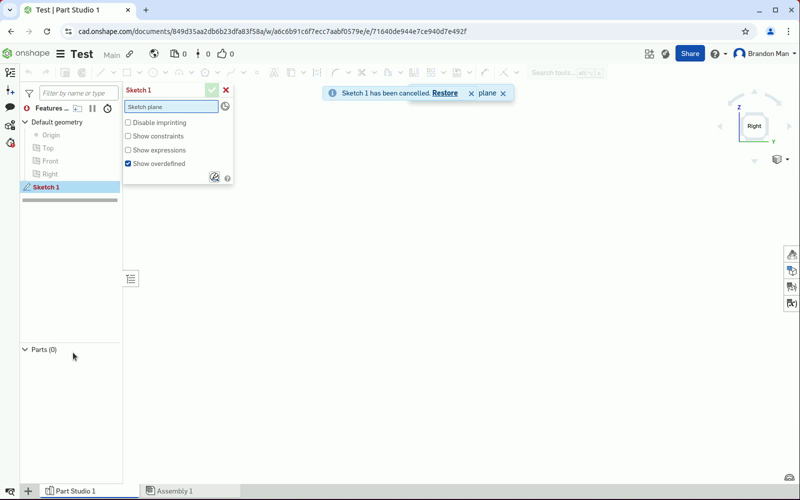
mouse_move(73, 176)
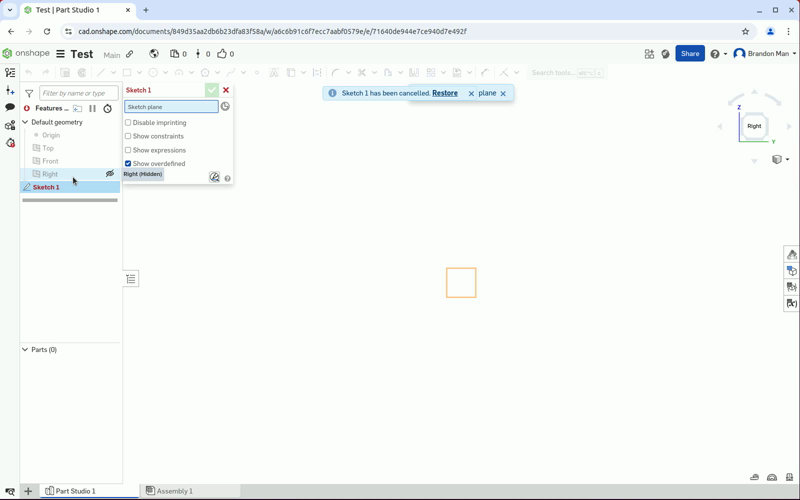
click(73, 176)
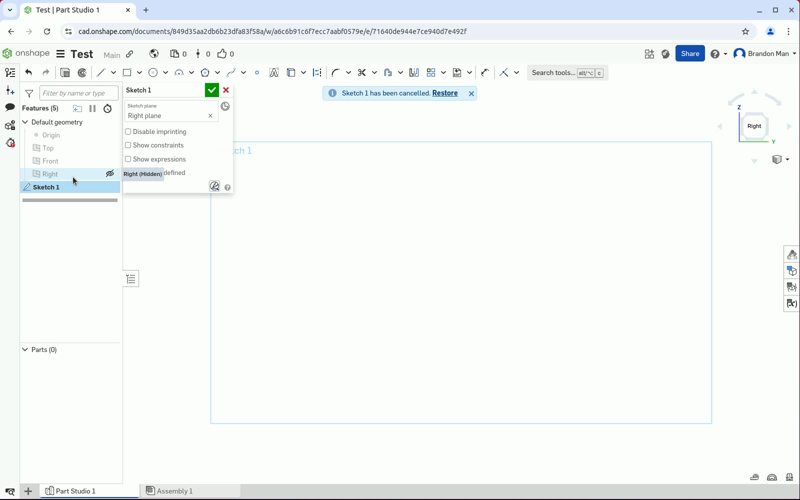
mouse_move(73, 352)
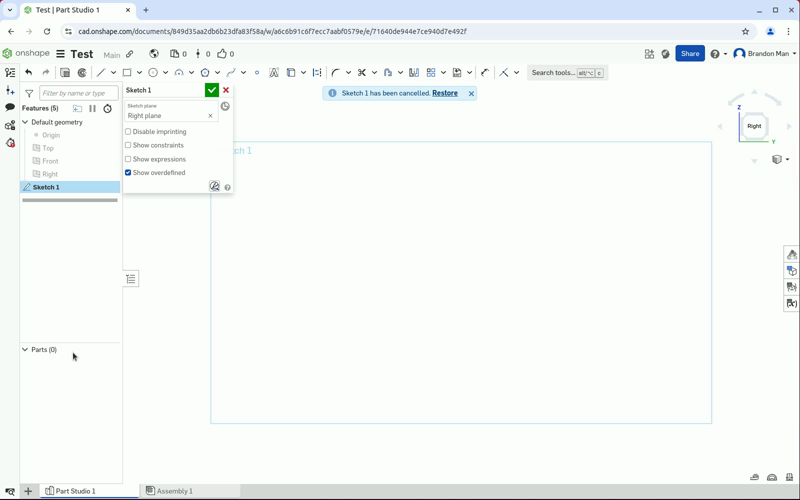
key(y)
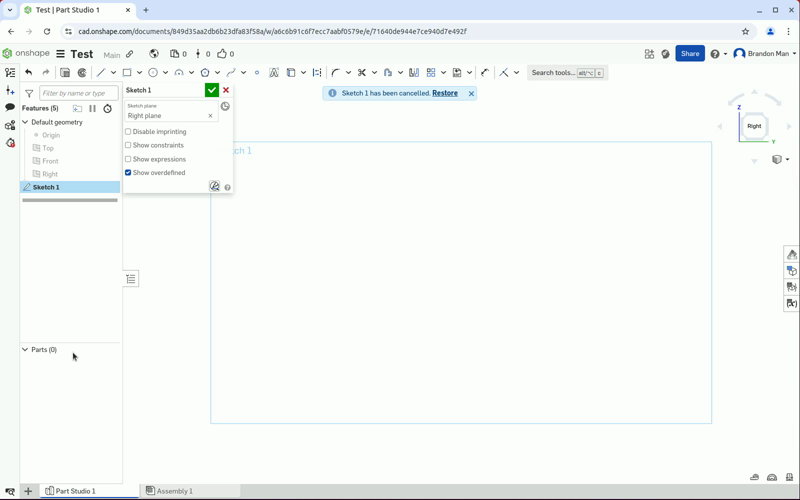
key(a)
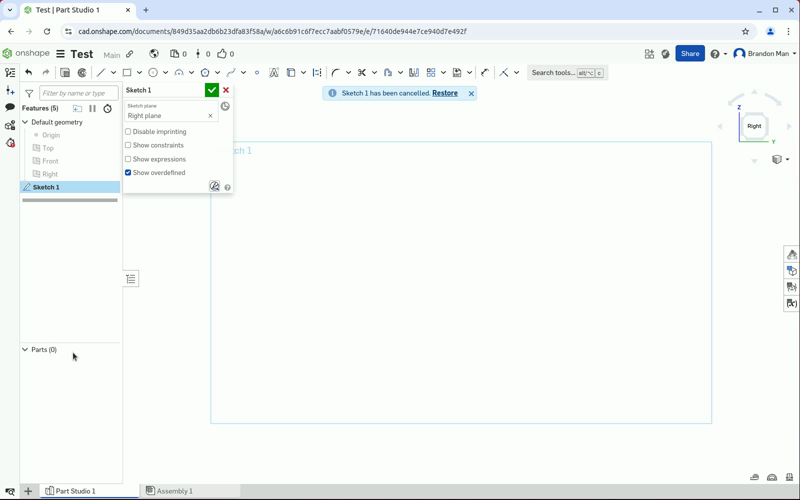
key_down(shift)
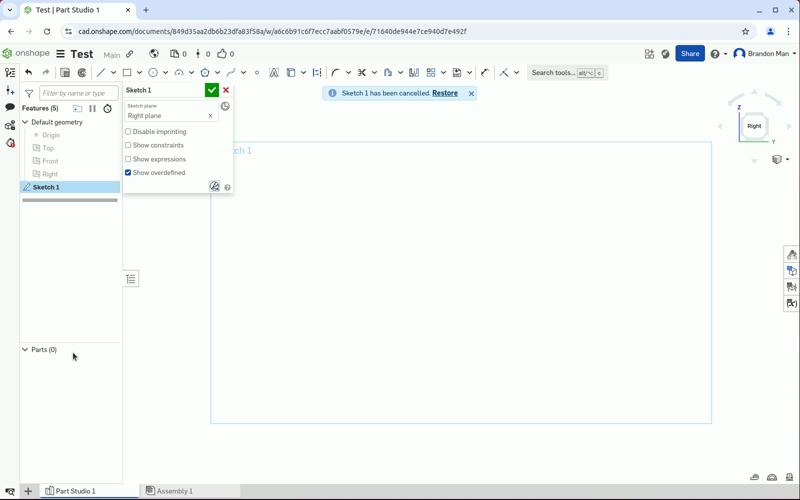
mouse_move(460, 187)
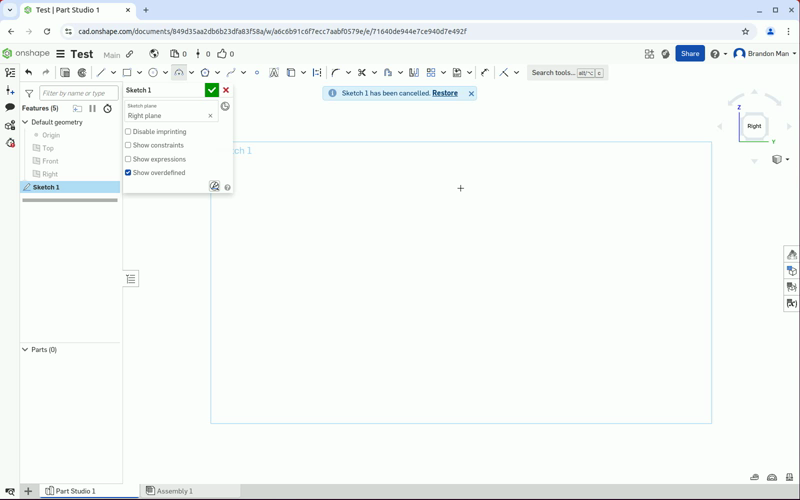
click(460, 187)
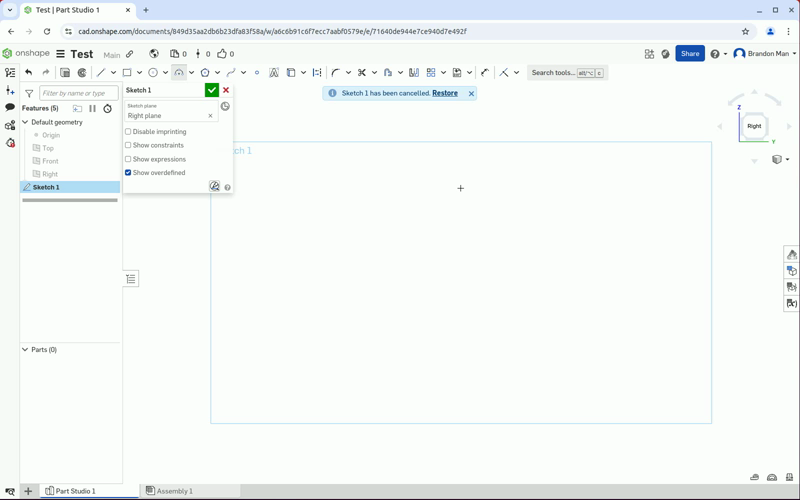
key_up(shift)
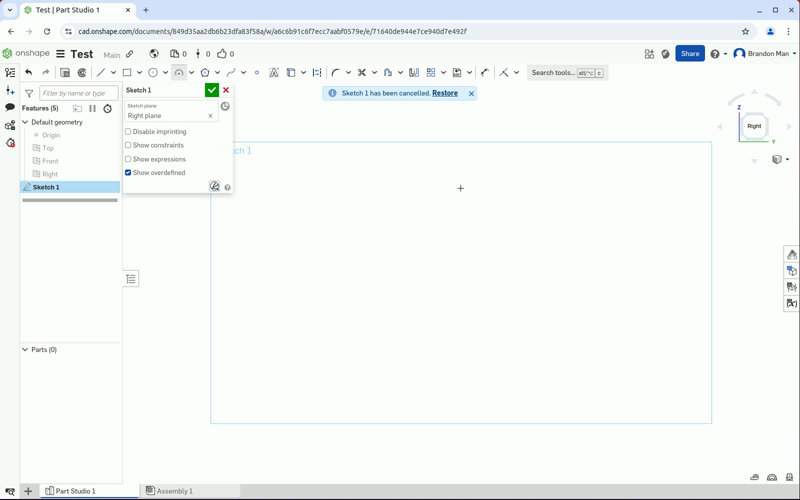
key_down(shift)
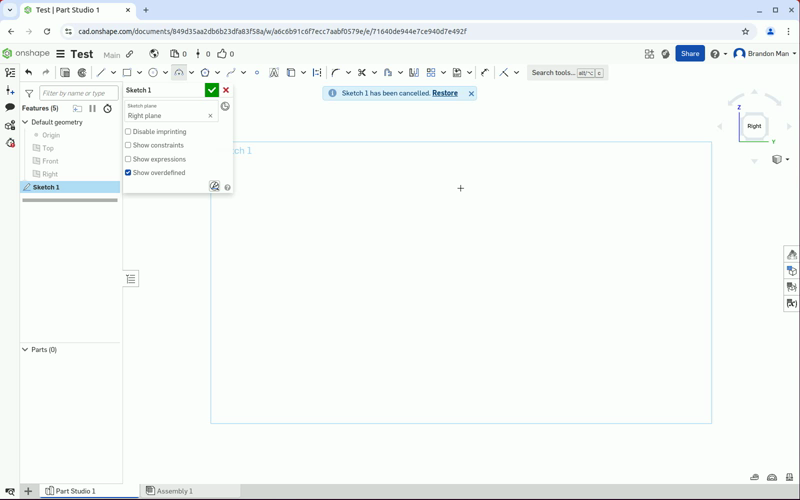
mouse_move(460, 169)
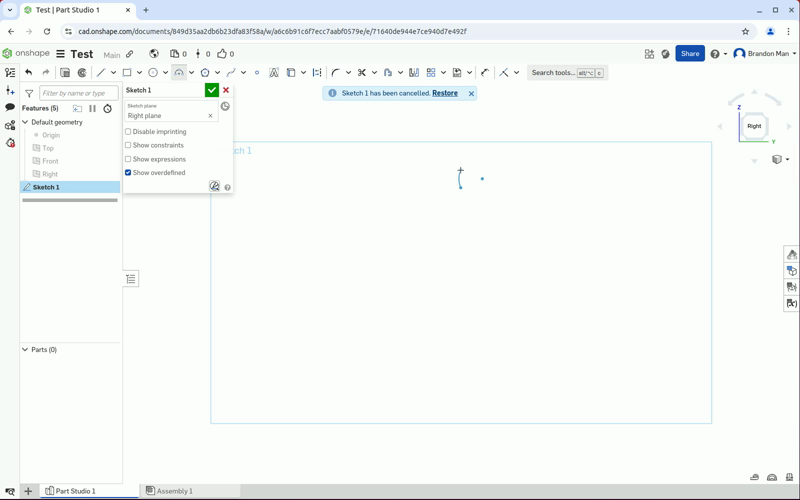
click(460, 169)
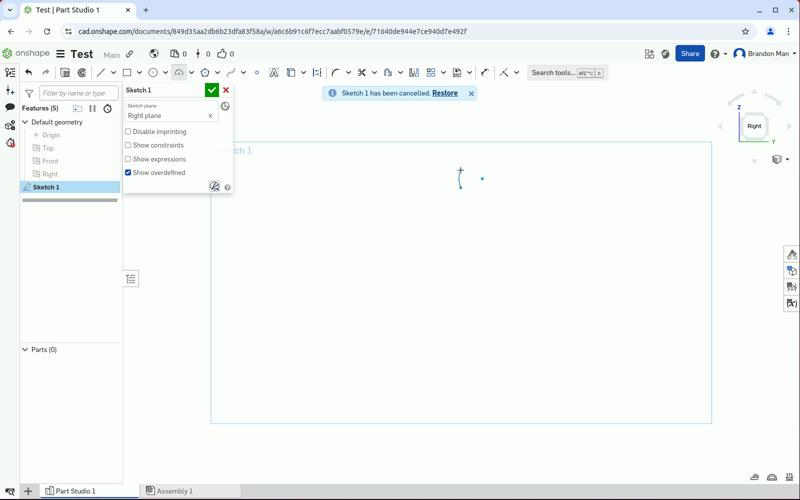
mouse_move(470, 178)
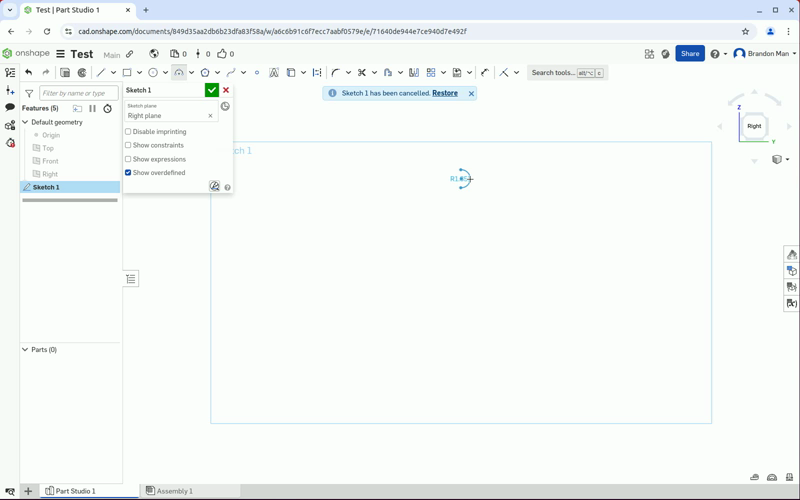
click(470, 178)
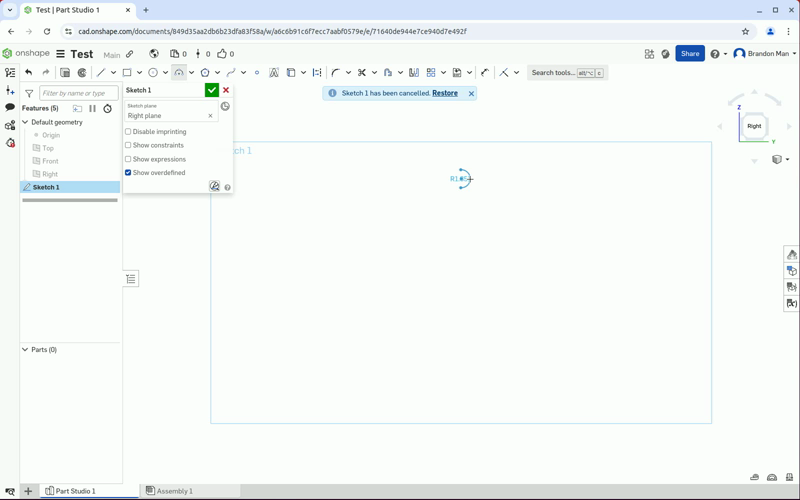
key_up(shift)
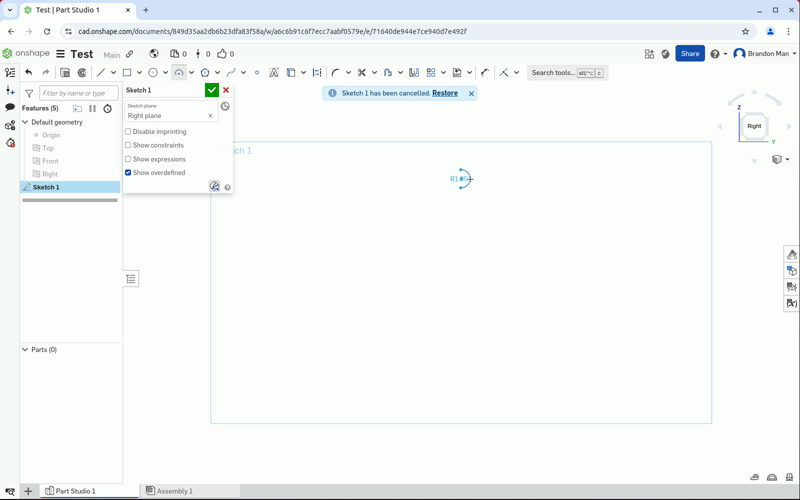
key(esc)
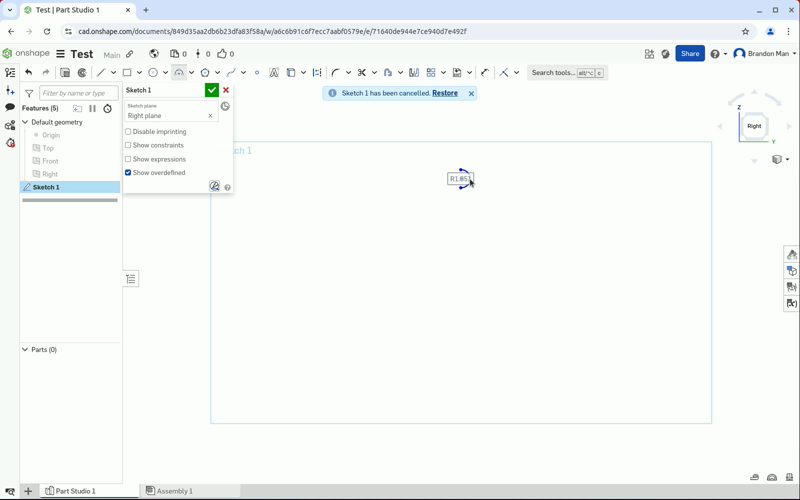
key(l)
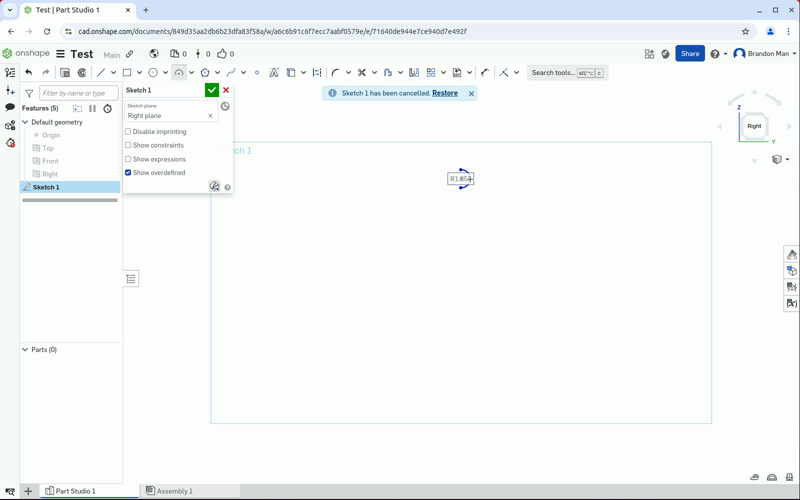
mouse_move(460, 169)
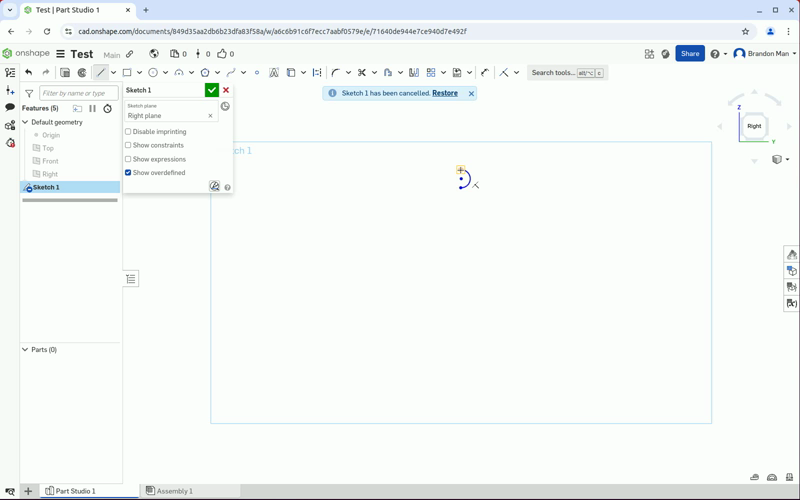
click(460, 169)
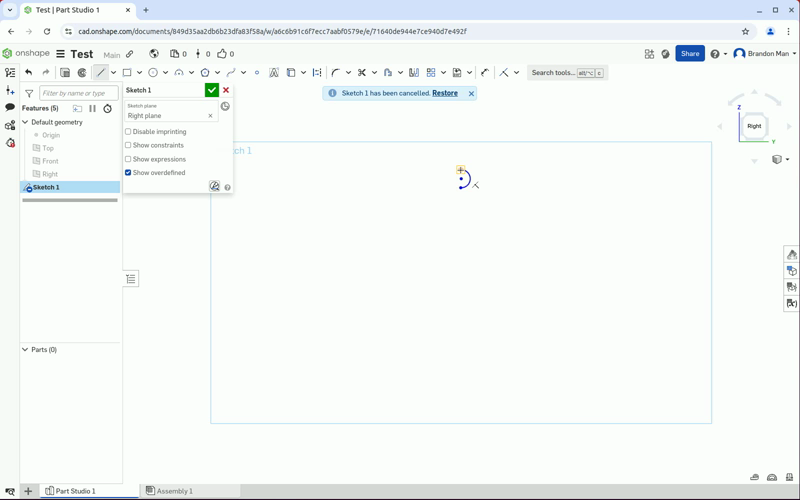
mouse_move(490, 169)
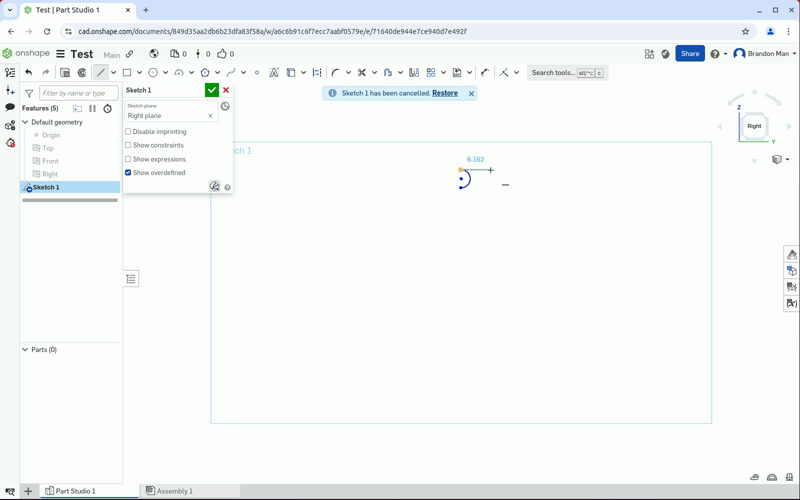
key_down(shift)
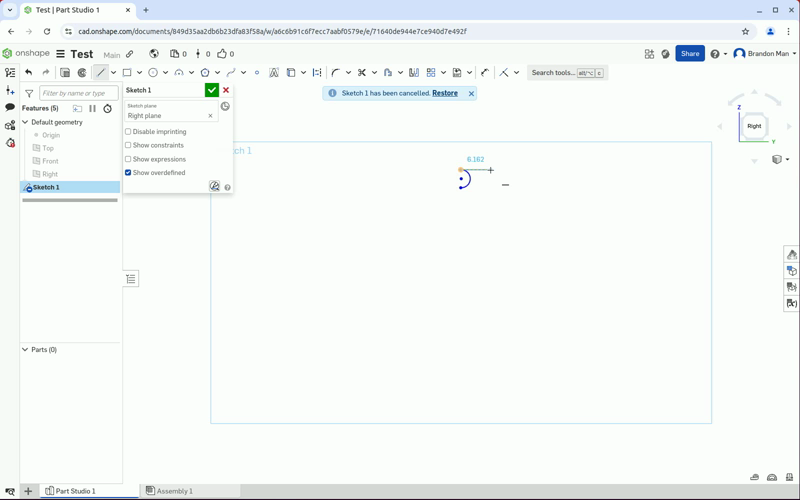
mouse_move(460, 187)
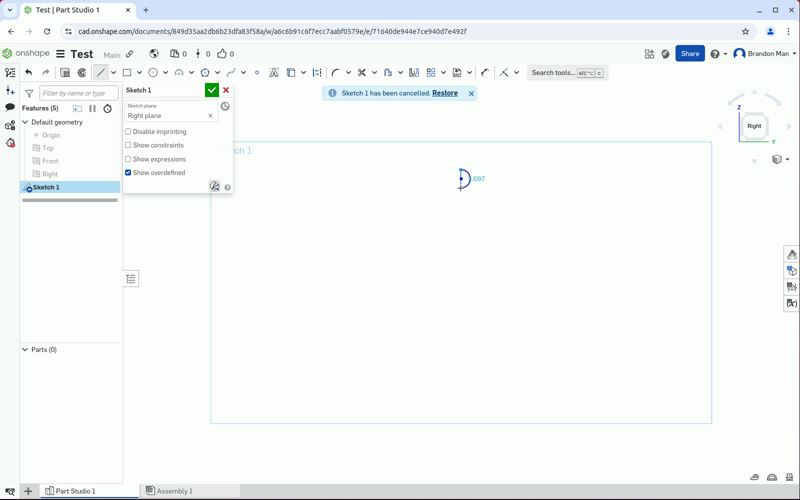
key_up(shift)
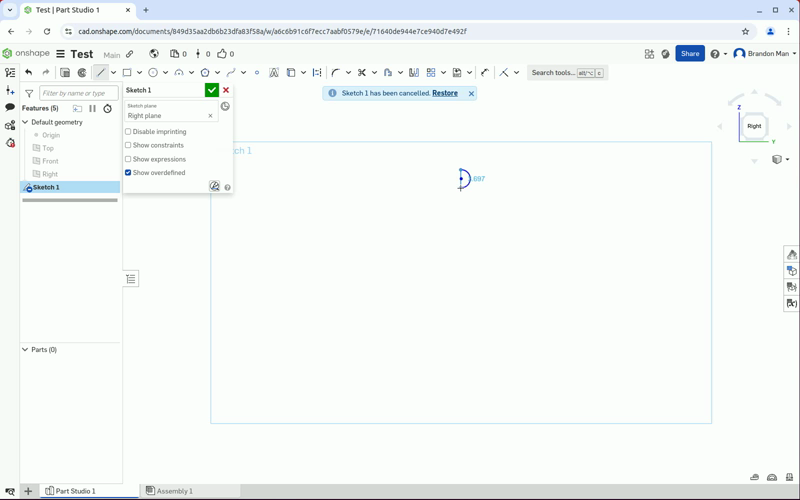
click(460, 187)
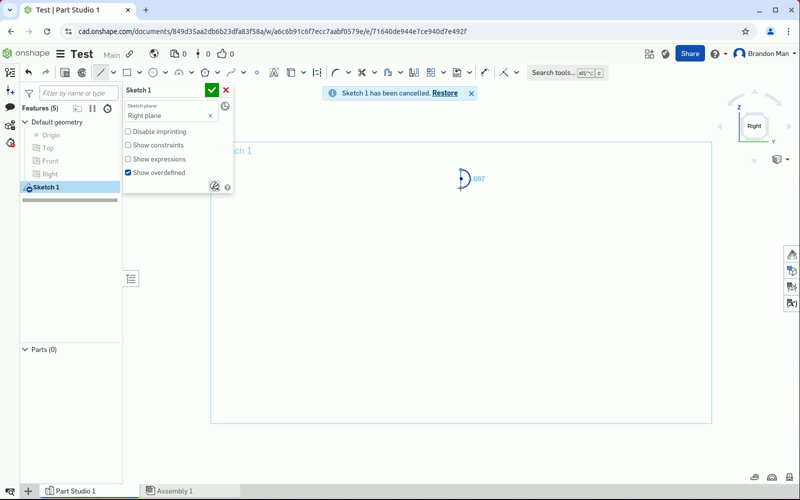
key(esc)
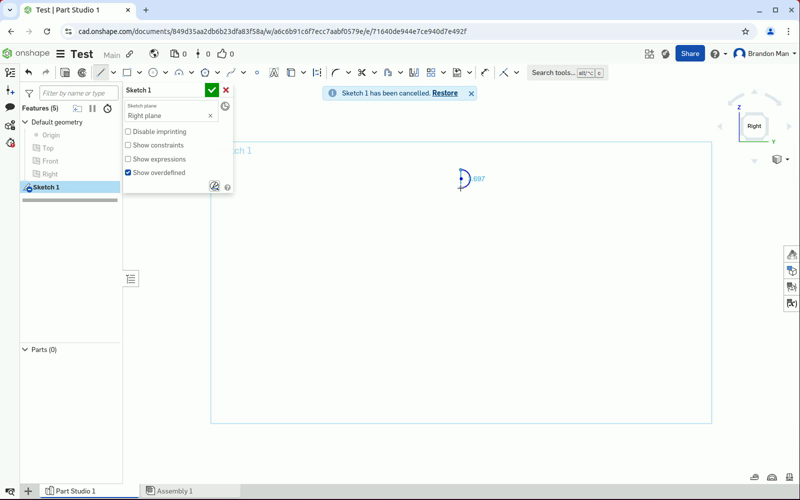
mouse_move(465, 180)
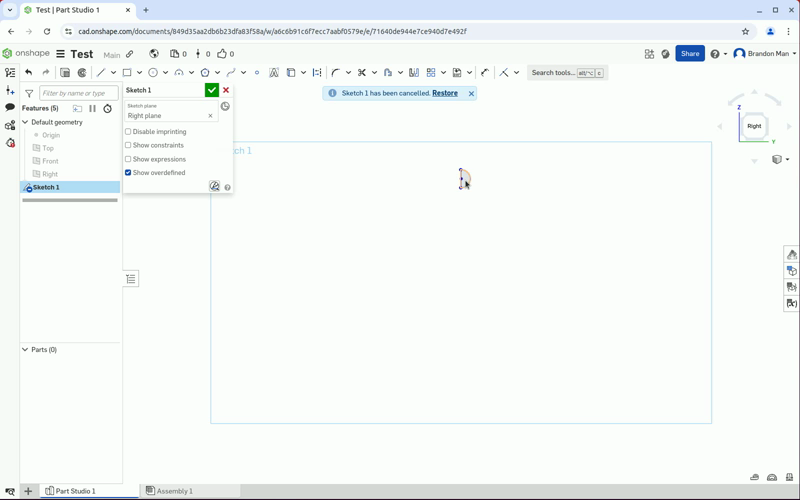
scroll(6)
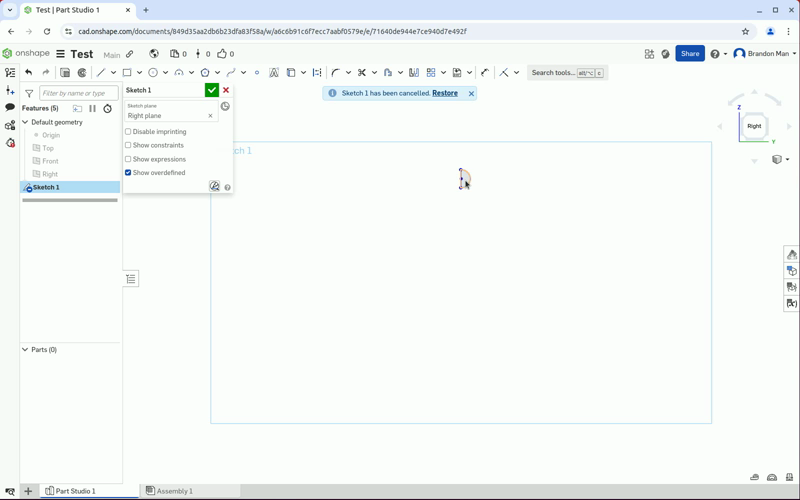
scroll(6)
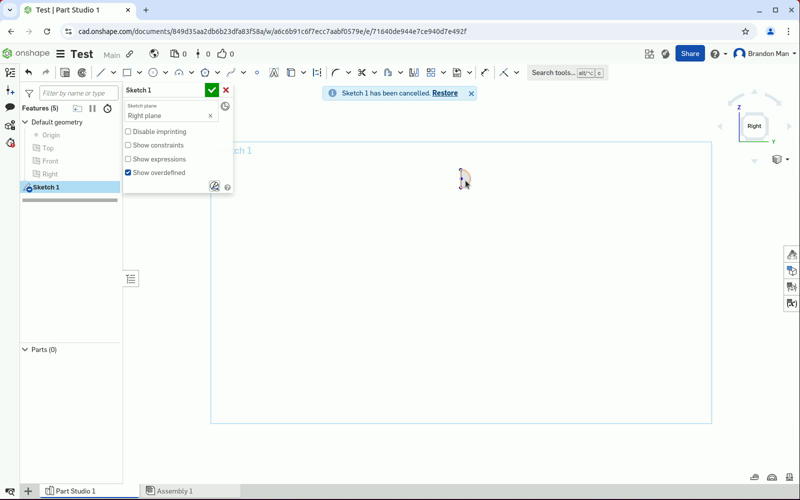
scroll(6)
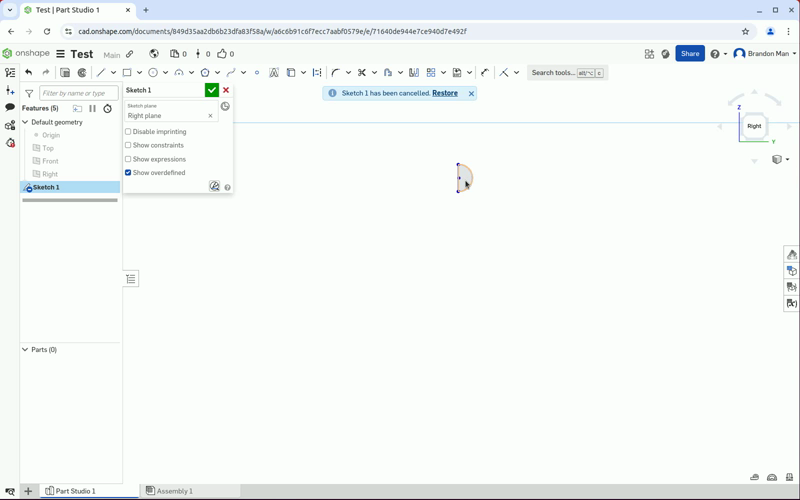
scroll(6)
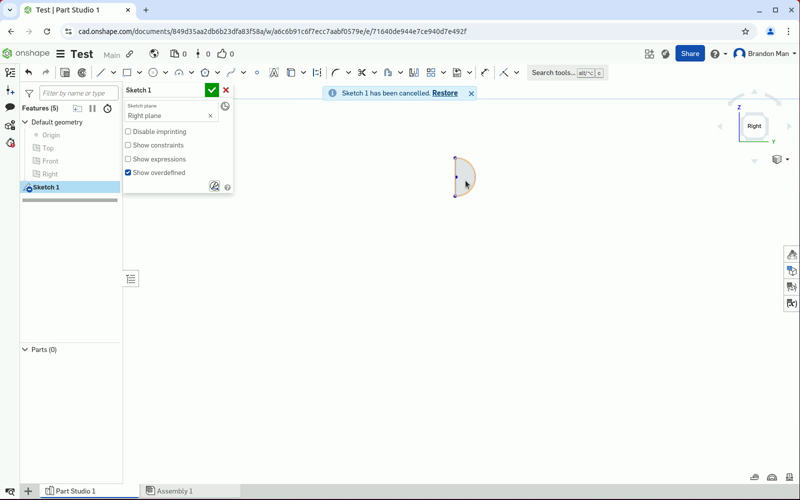
scroll(6)
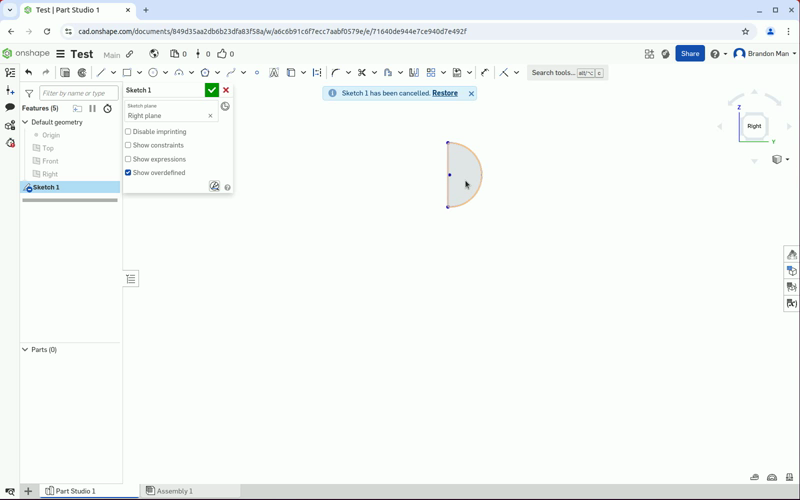
scroll(6)
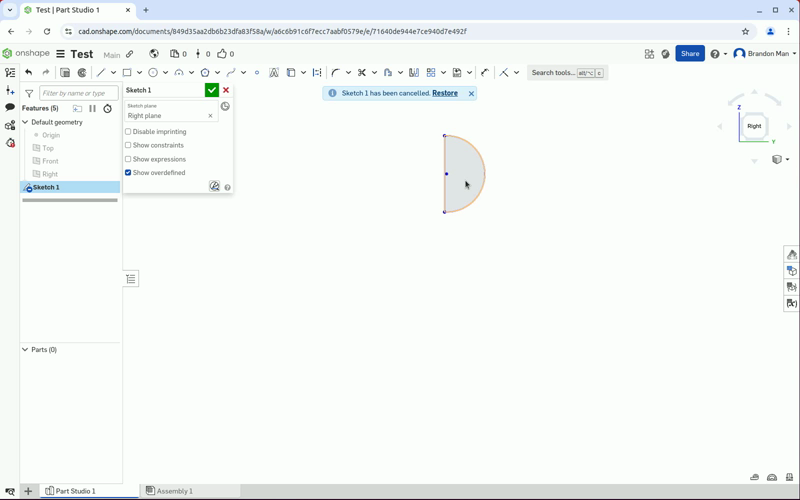
scroll(6)
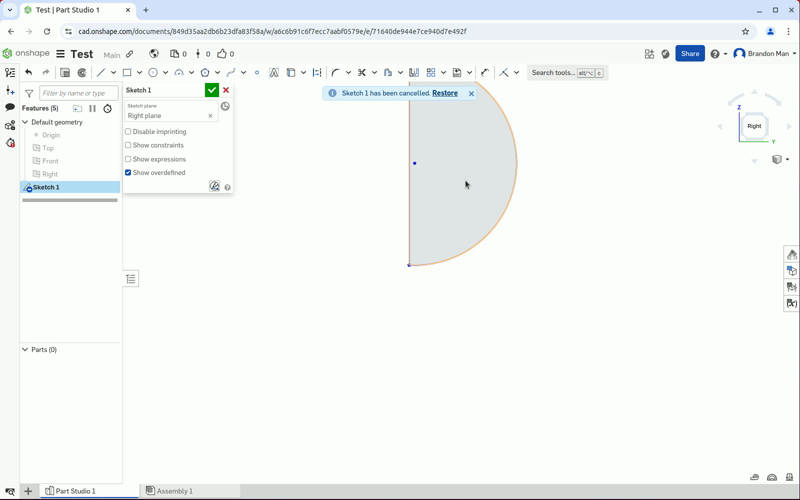
click(465, 180)
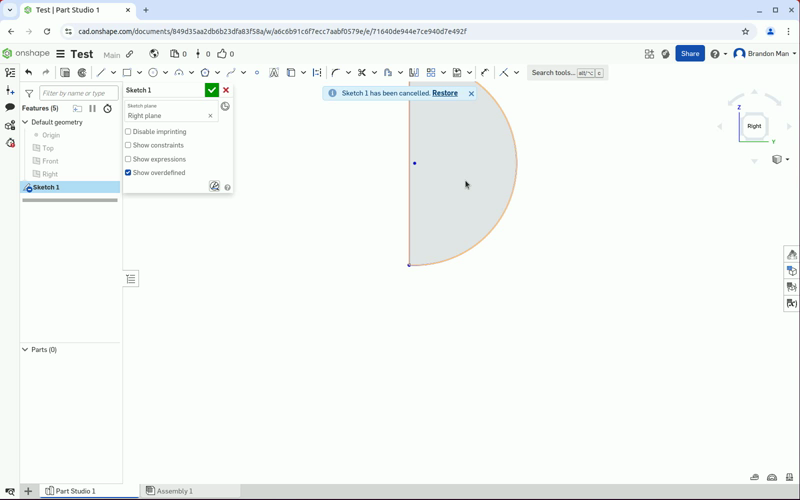
scroll(-6)
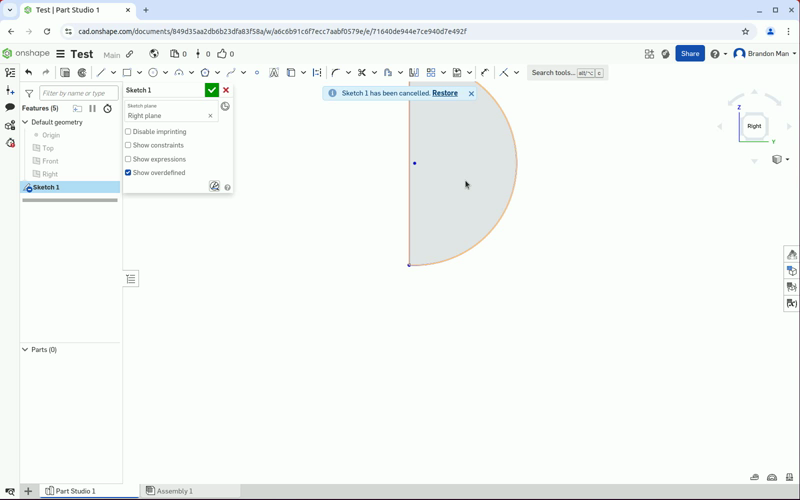
scroll(-6)
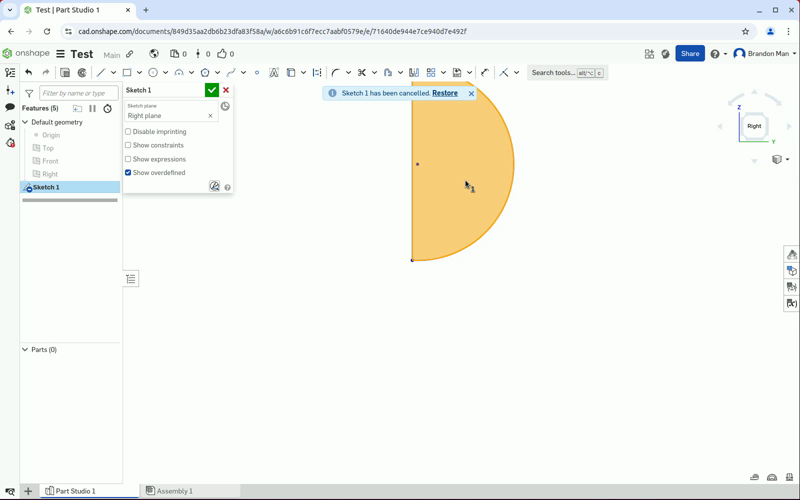
scroll(-6)
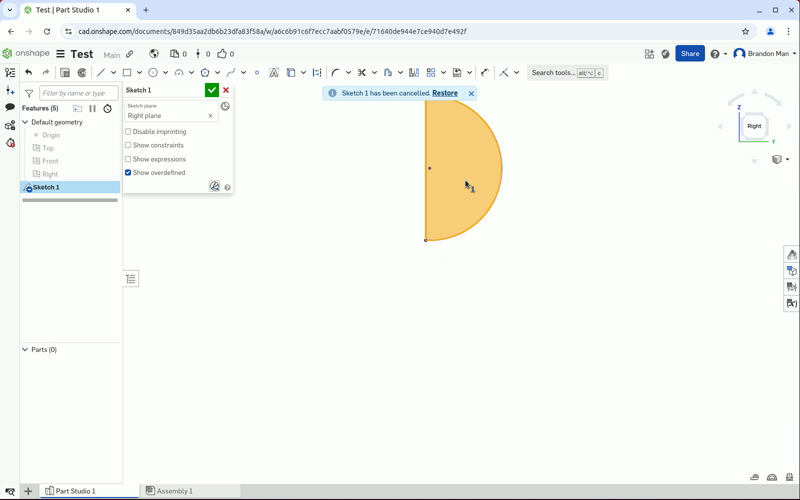
scroll(-6)
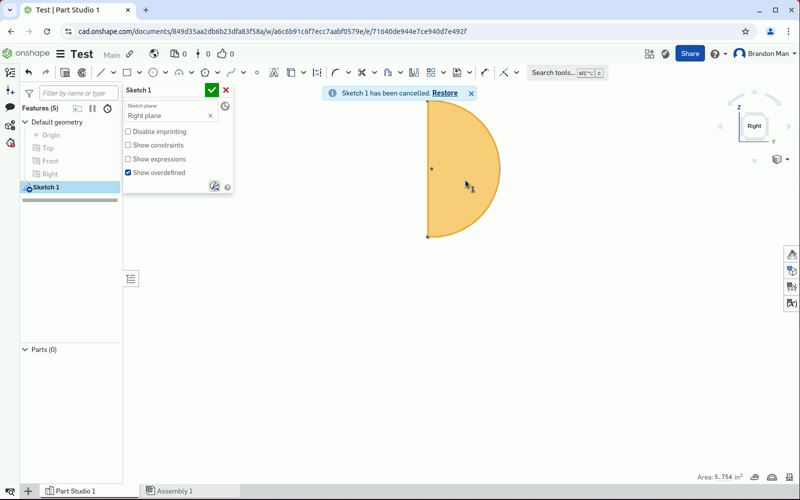
scroll(-6)
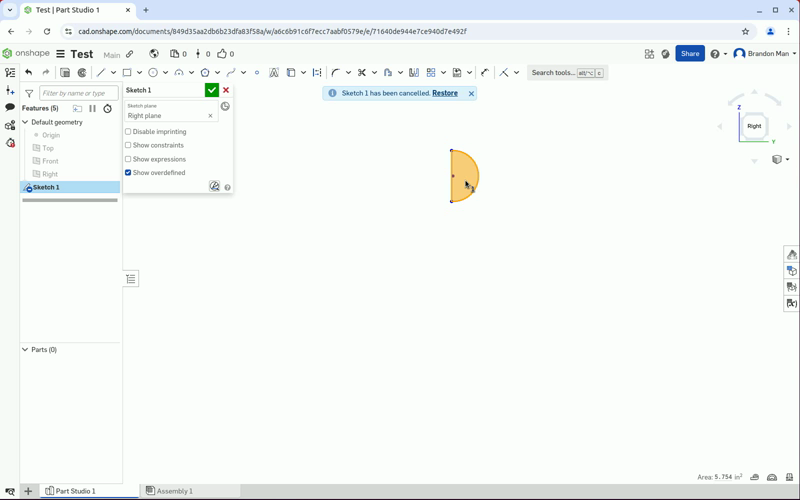
scroll(-6)
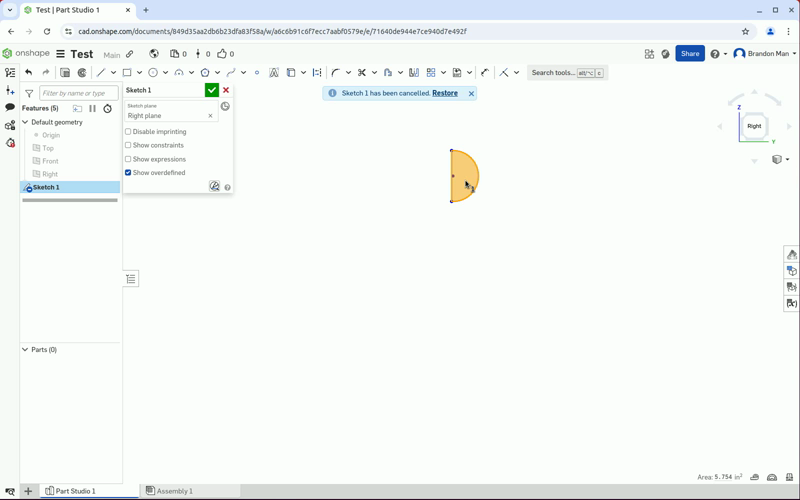
scroll(-6)
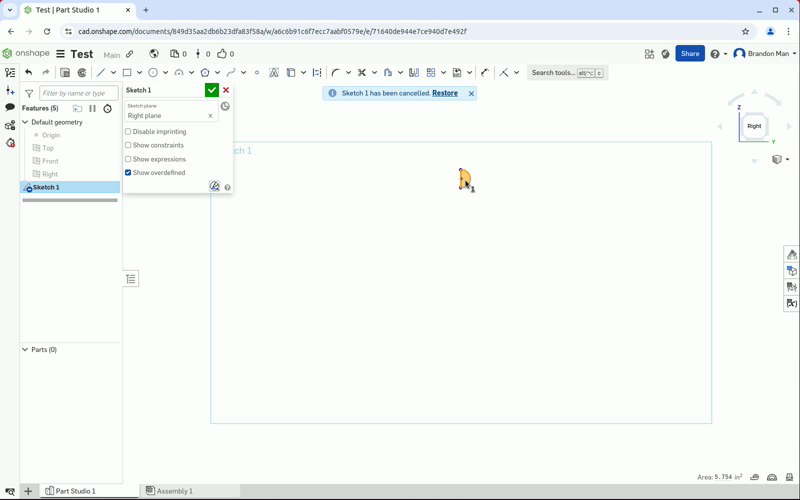
mouse_move(73, 352)
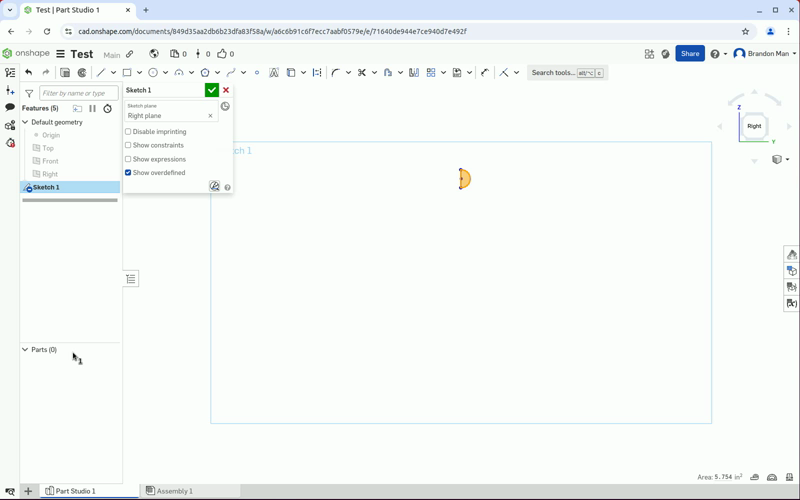
key(shift+y)
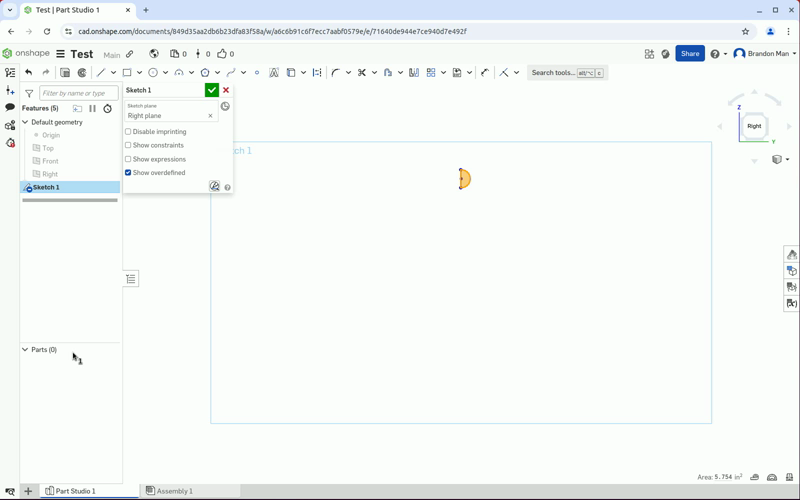
key(shift+e)
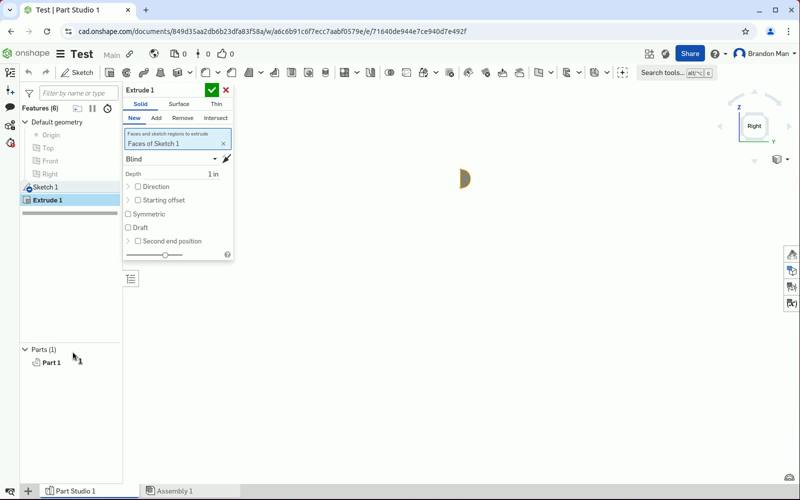
mouse_move(143, 106)
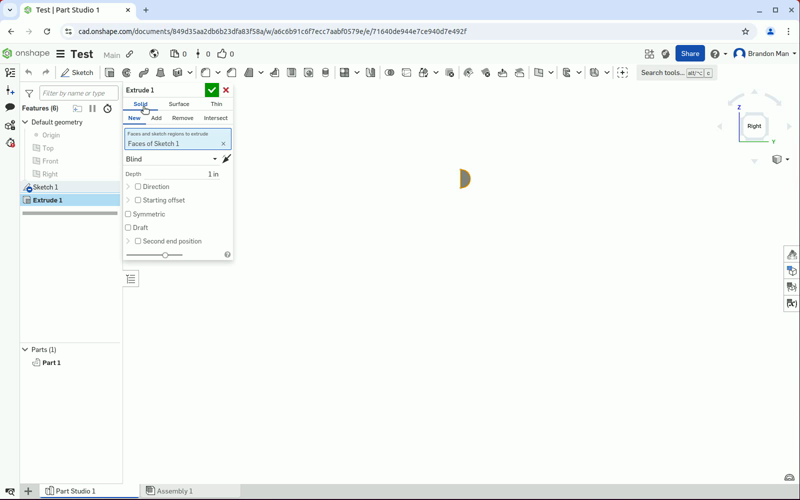
click(143, 106)
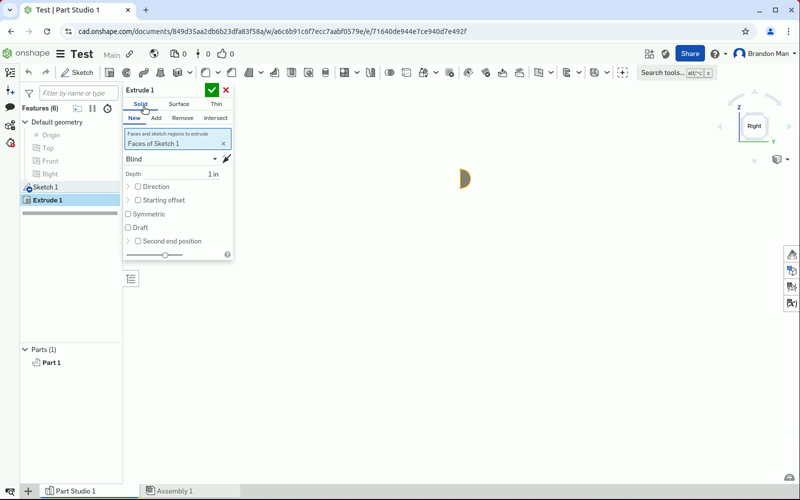
mouse_move(137, 120)
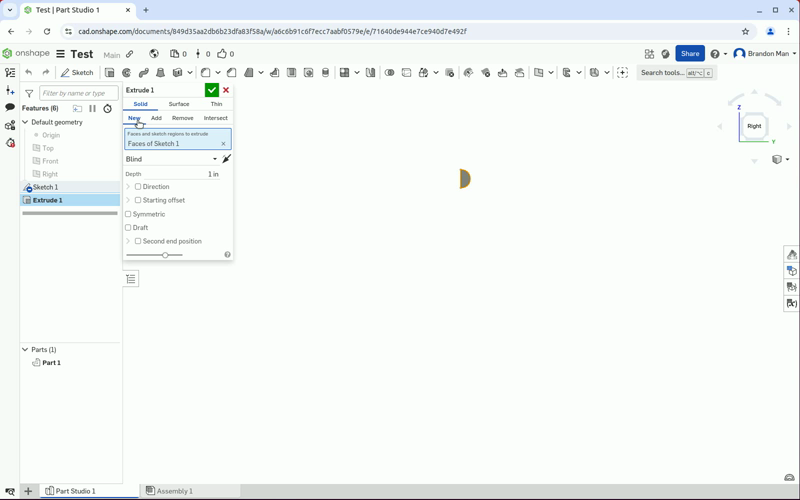
click(137, 120)
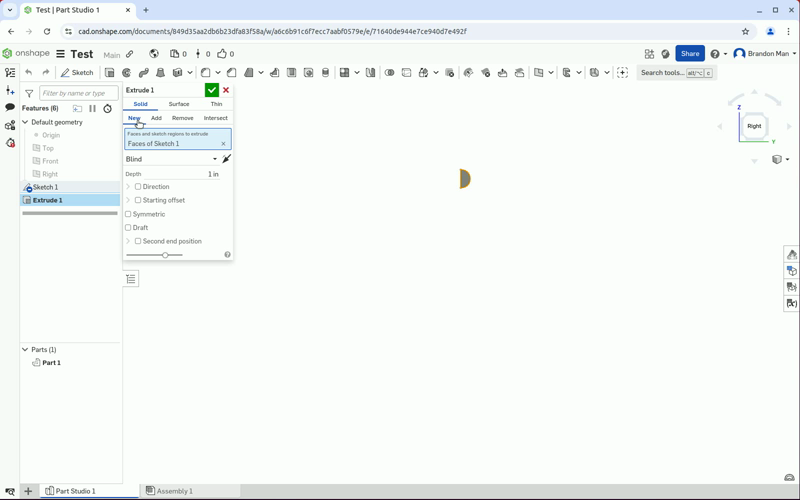
key(tab, 4)
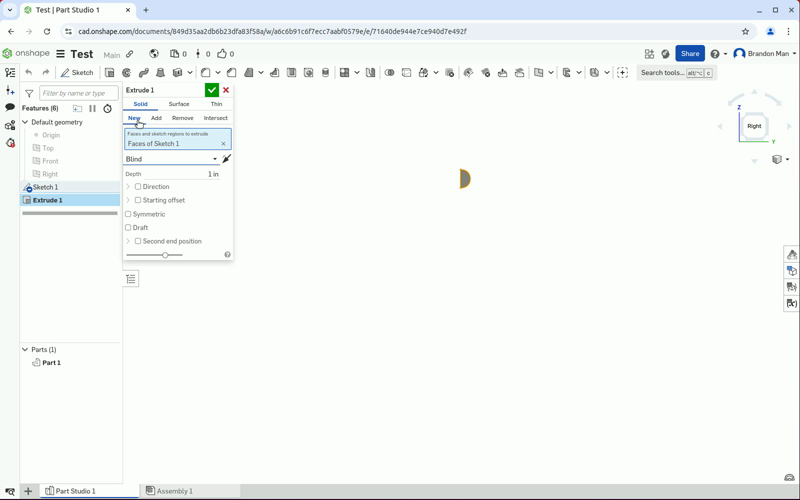
text(-5.777)
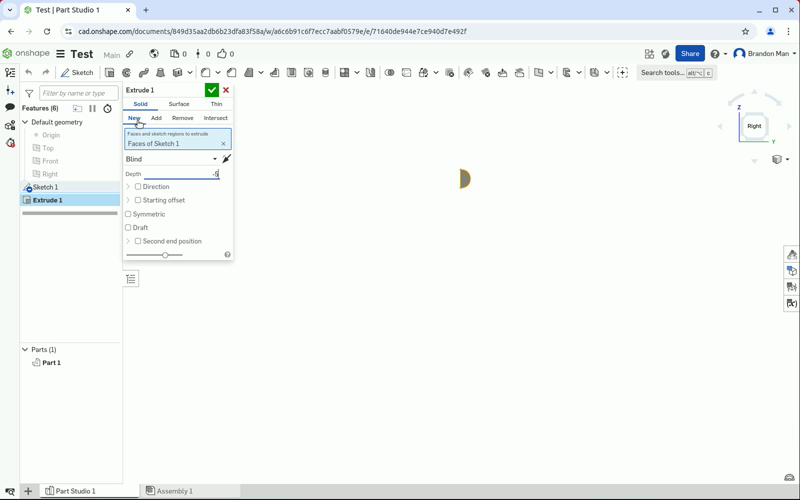
key(enter)
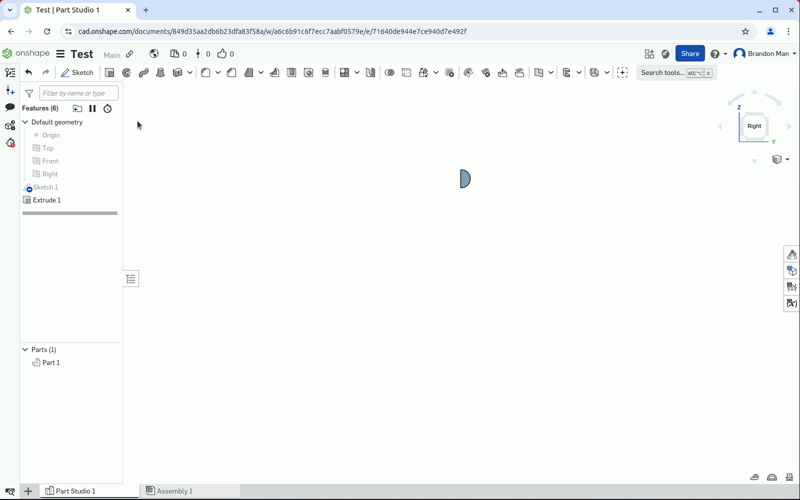
key(shift+h)
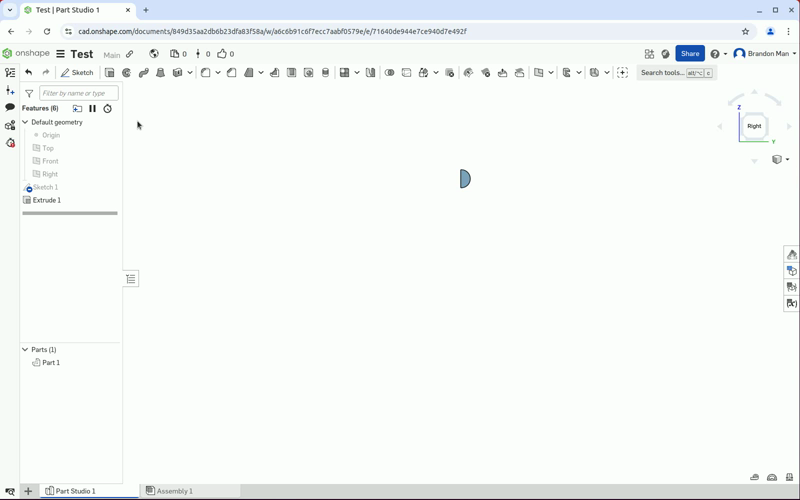
key(shift+h)
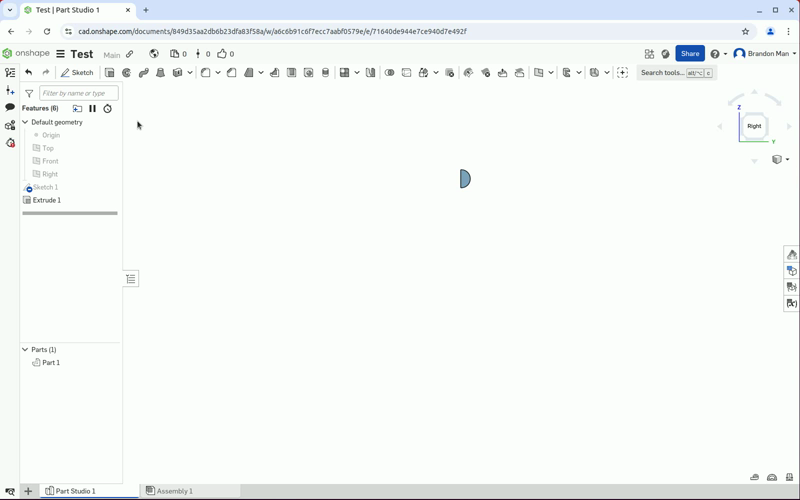
mouse_move(73, 189)
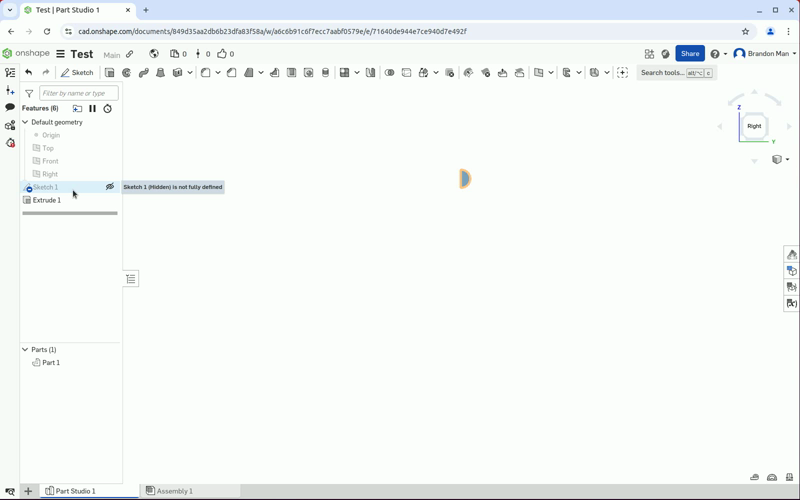
click(73, 189)
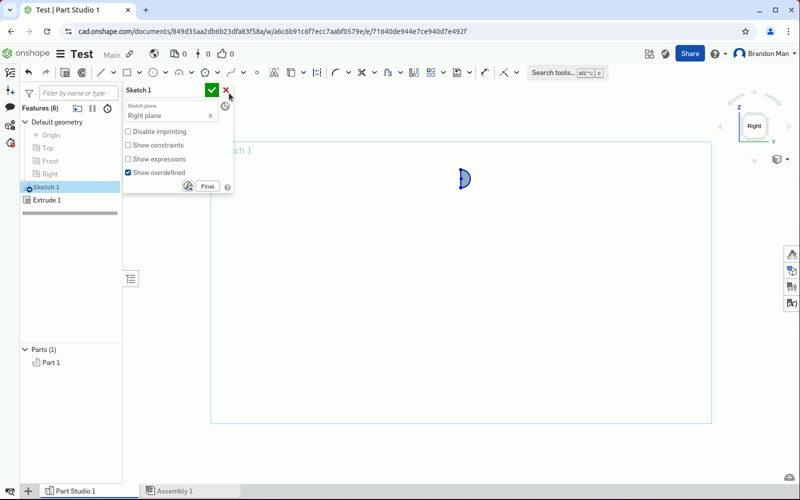
mouse_move(229, 92)
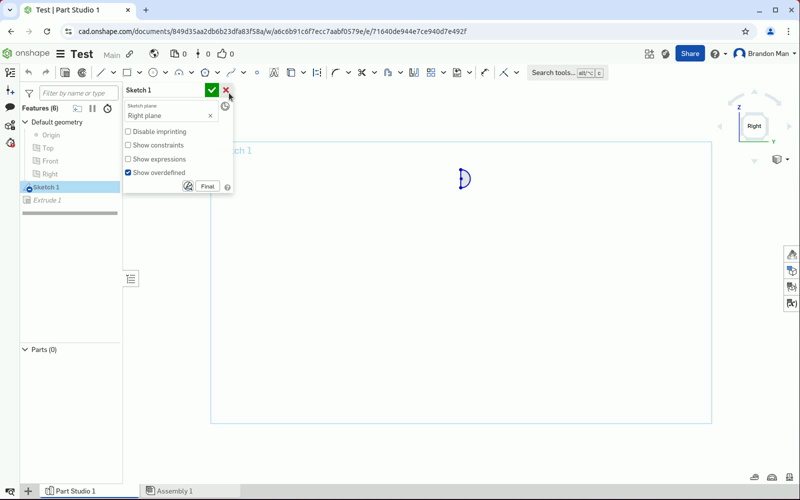
click(229, 92)
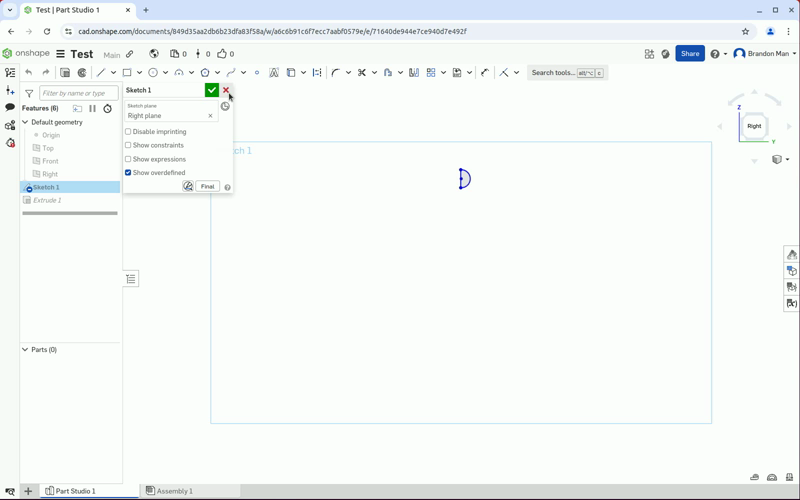
key(shift+s)
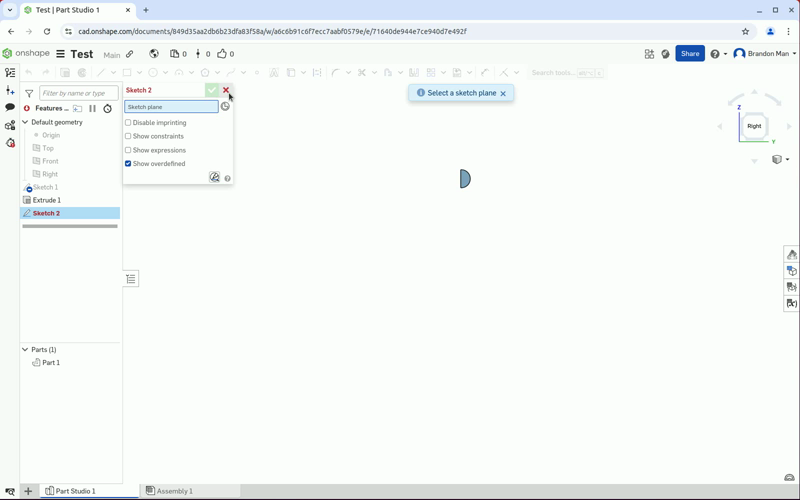
mouse_move(73, 176)
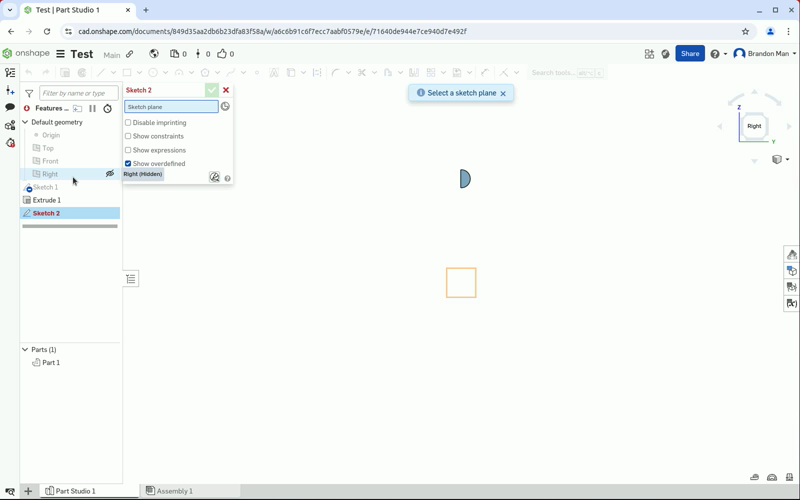
click(73, 176)
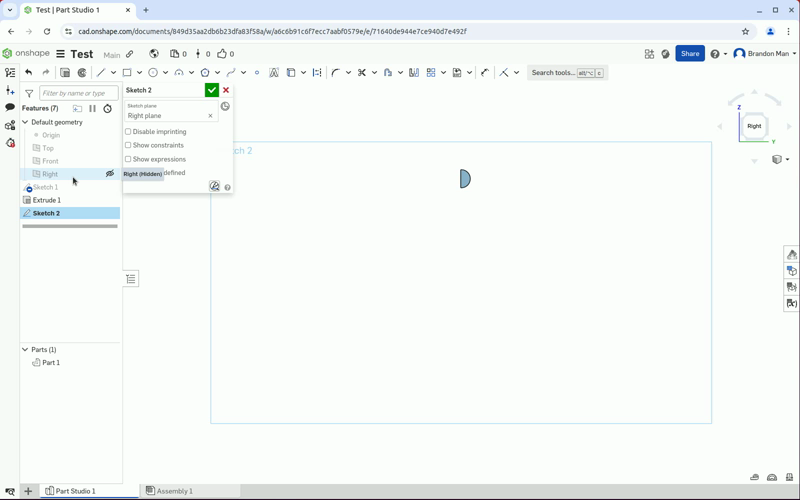
mouse_move(73, 352)
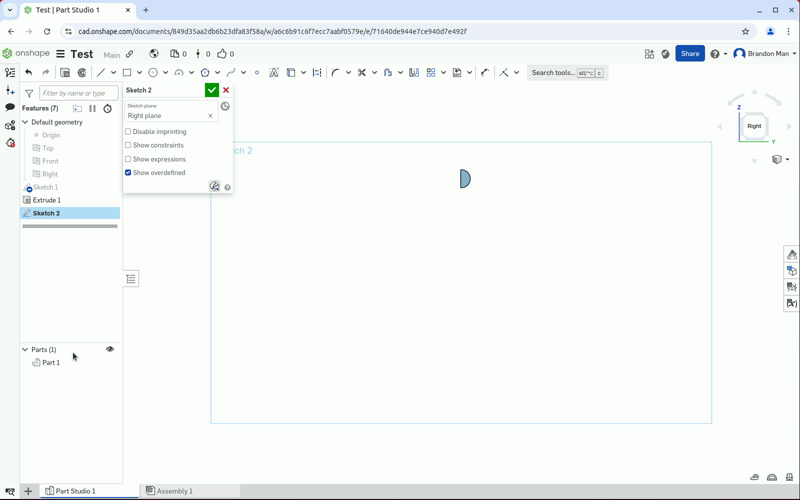
key(y)
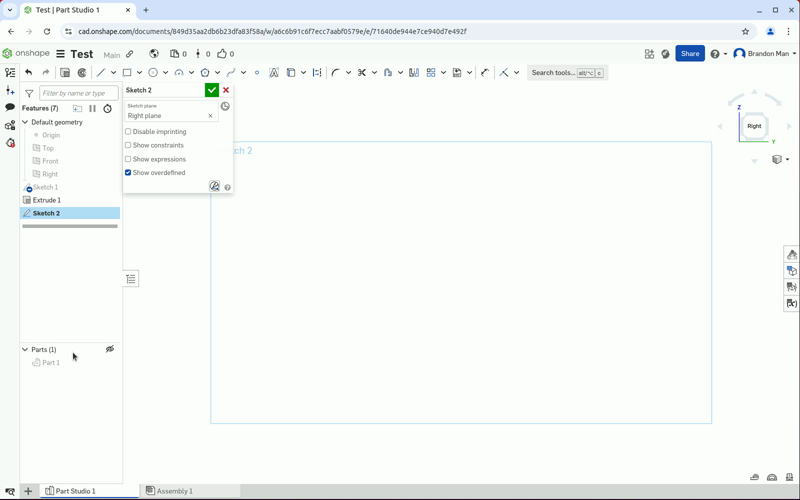
key(c)
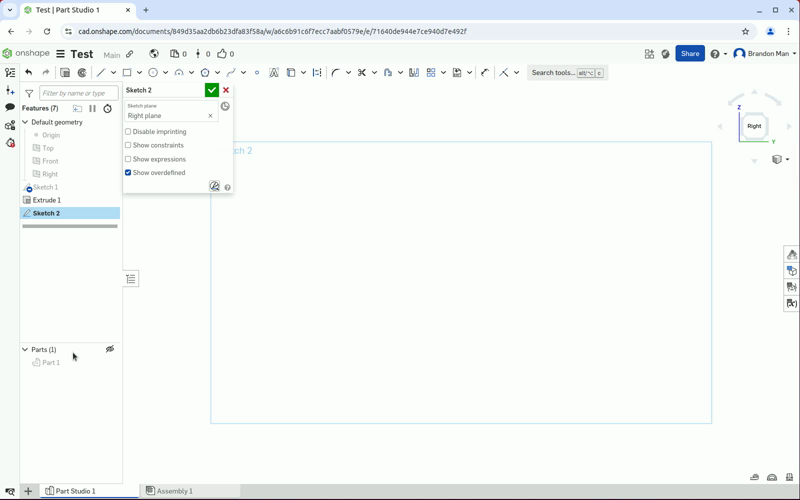
key_down(shift)
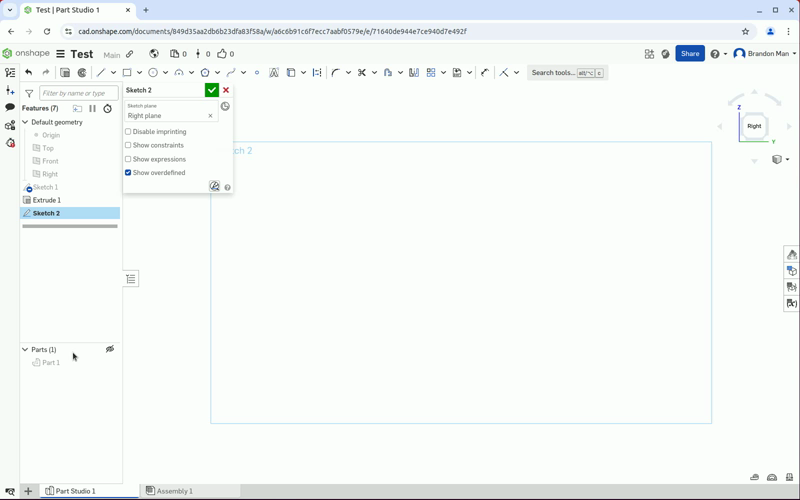
mouse_move(461, 282)
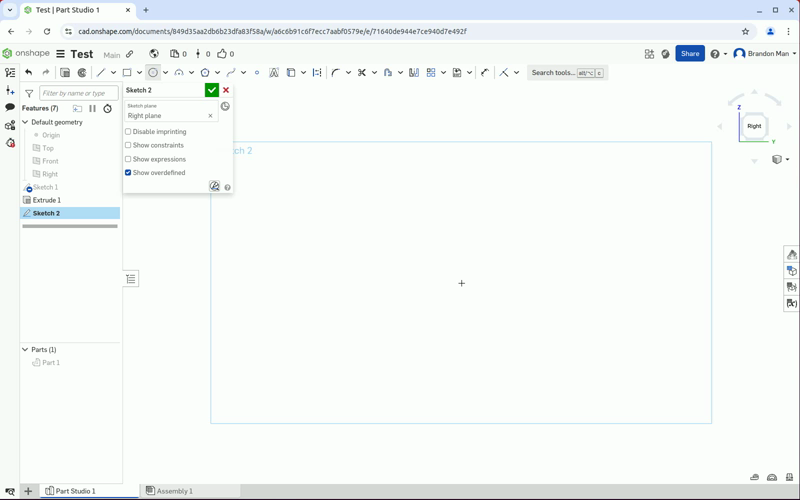
click(461, 282)
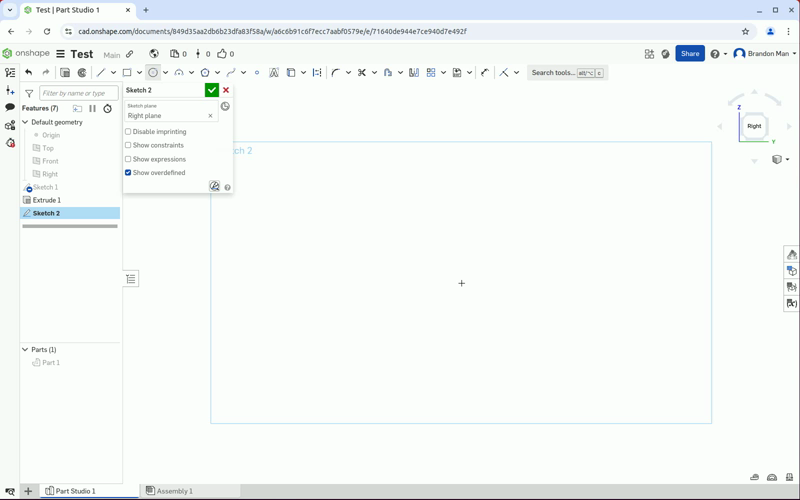
key_up(shift)
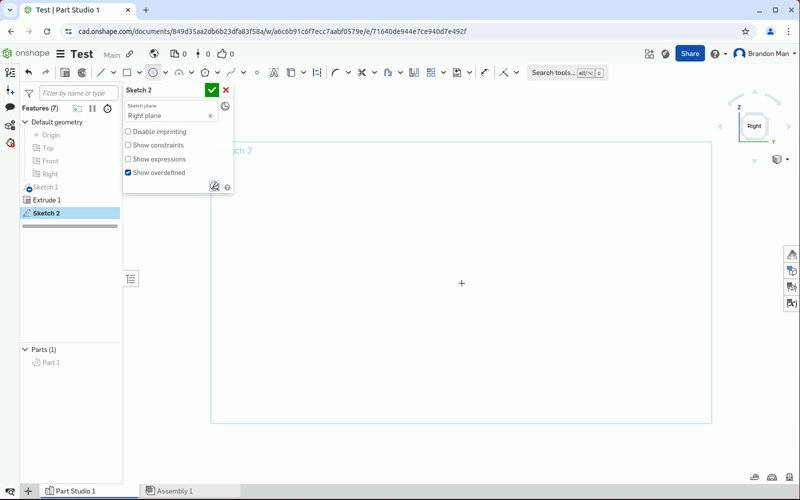
mouse_move(499, 282)
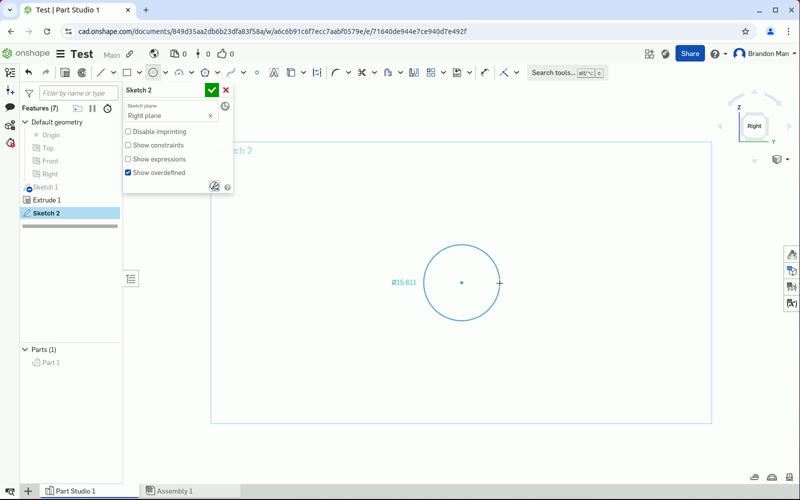
click(499, 282)
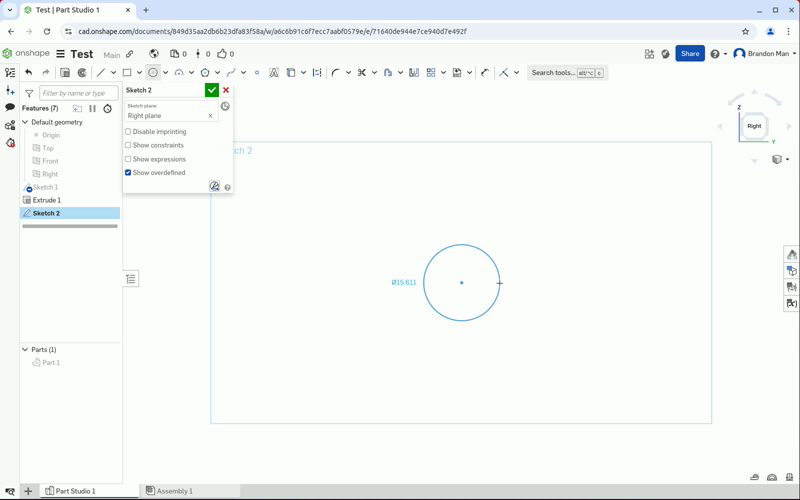
key(esc)
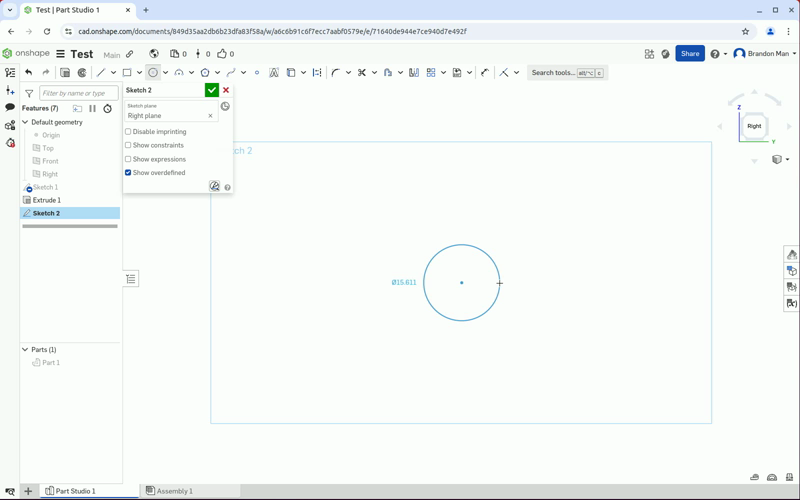
key(c)
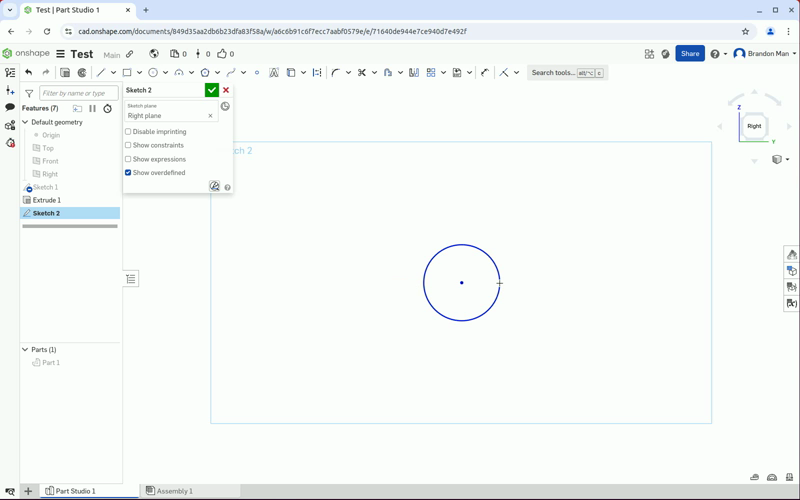
key_down(shift)
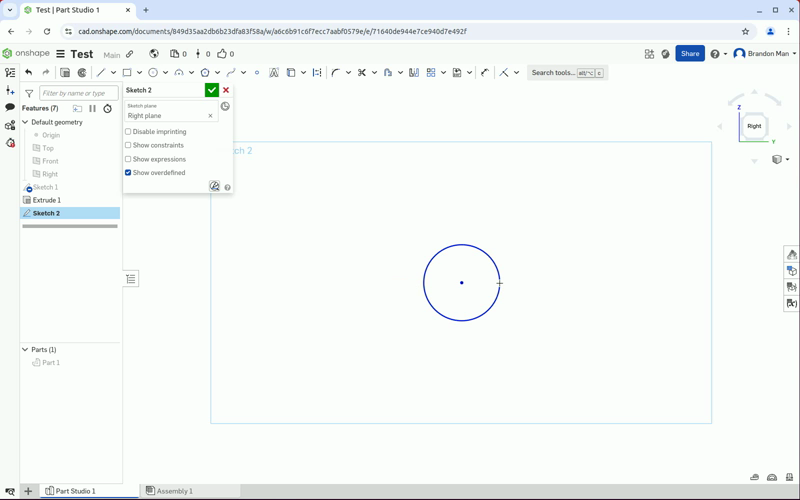
mouse_move(461, 282)
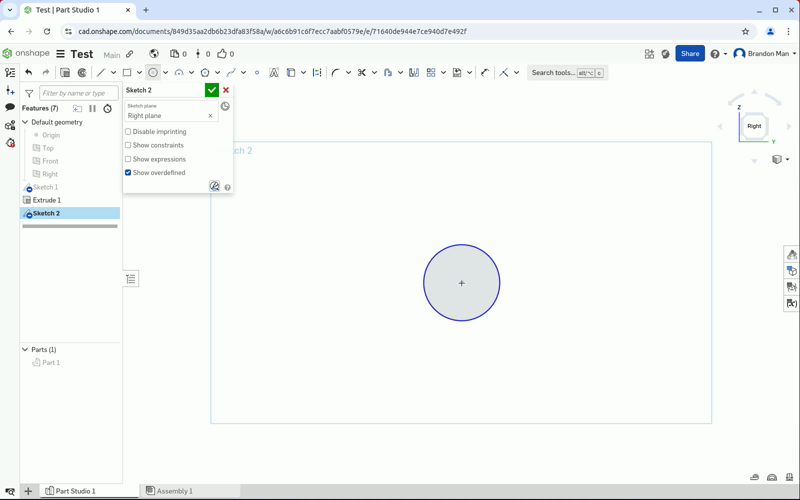
click(461, 282)
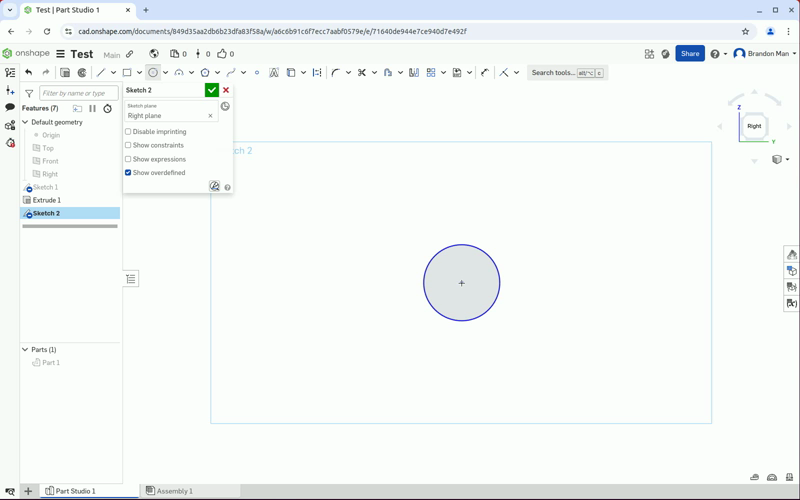
key_up(shift)
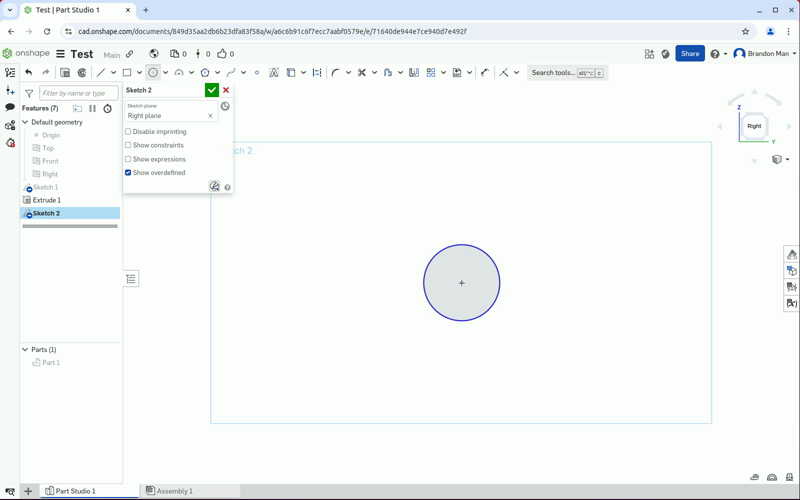
mouse_move(496, 282)
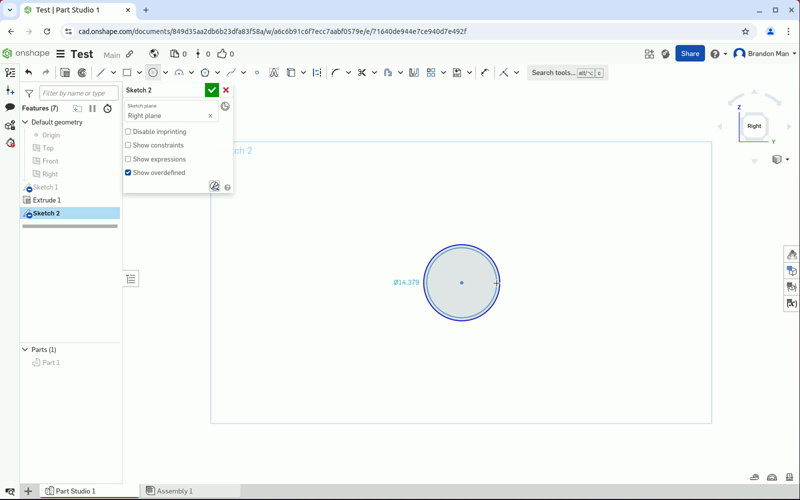
scroll(6)
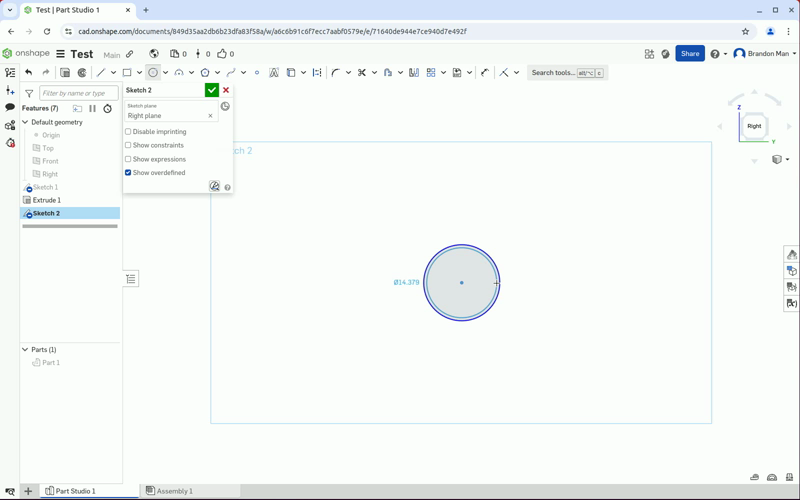
scroll(6)
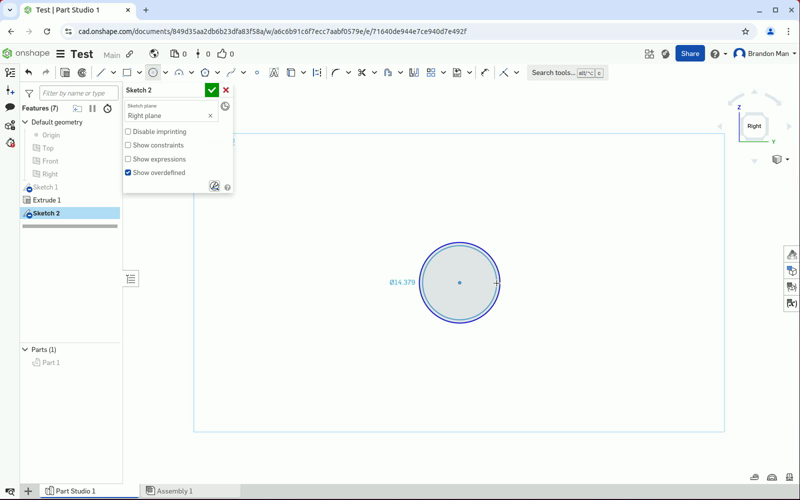
scroll(6)
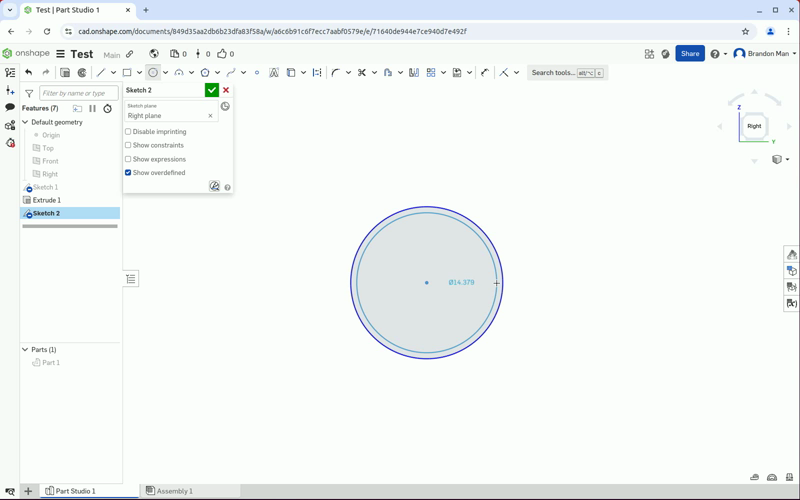
scroll(6)
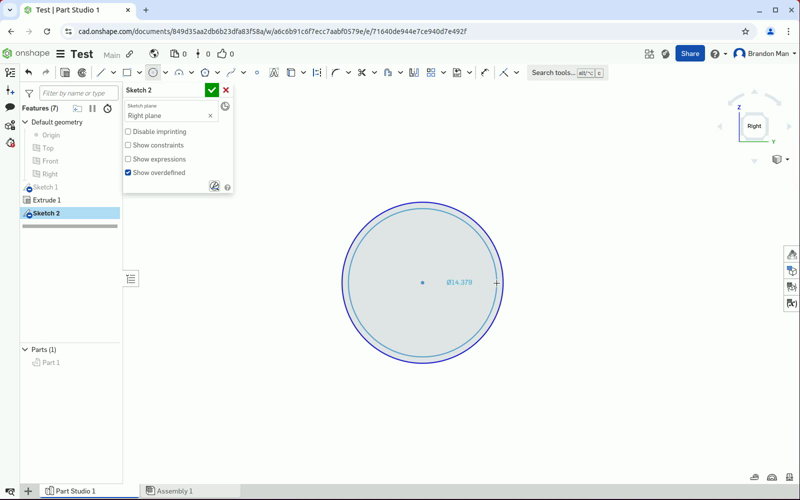
scroll(6)
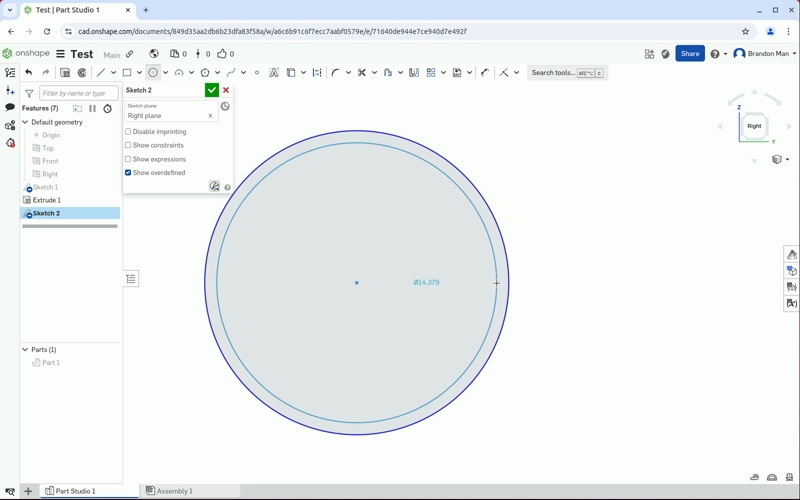
scroll(6)
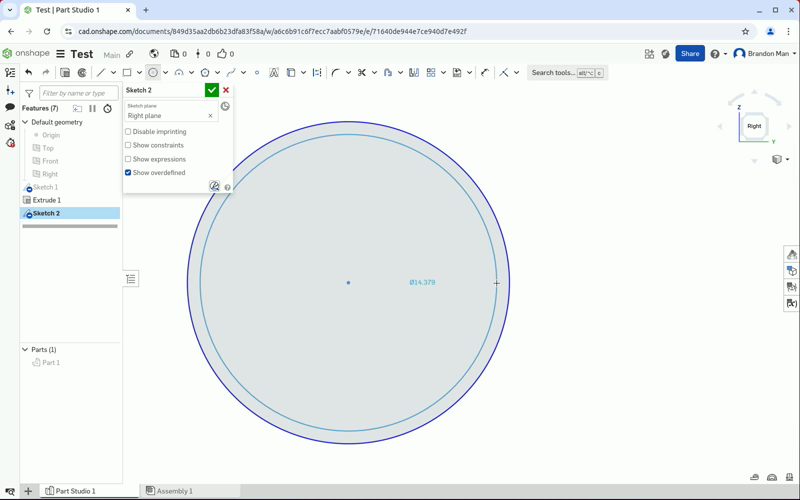
scroll(6)
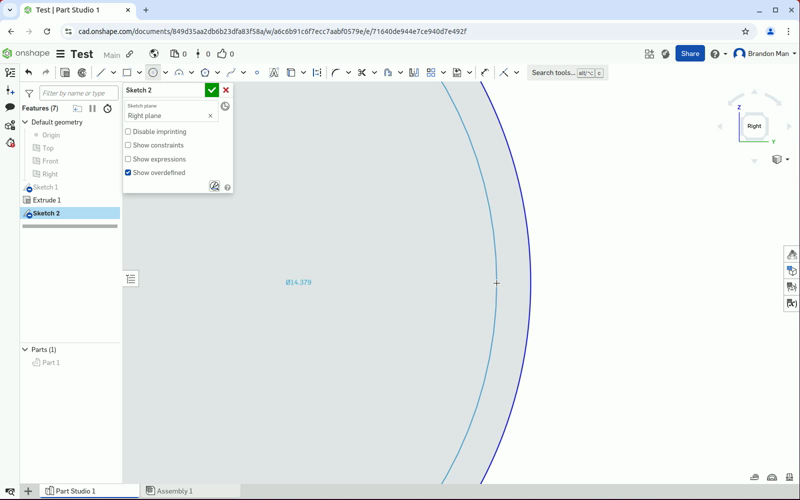
click(496, 282)
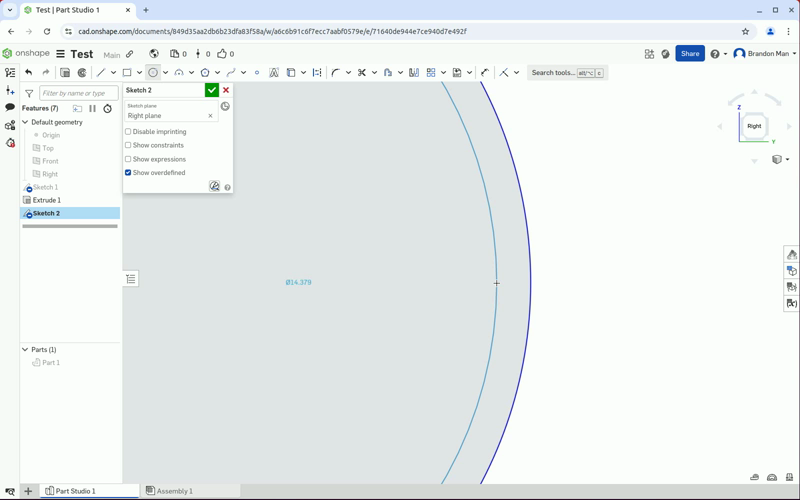
scroll(-6)
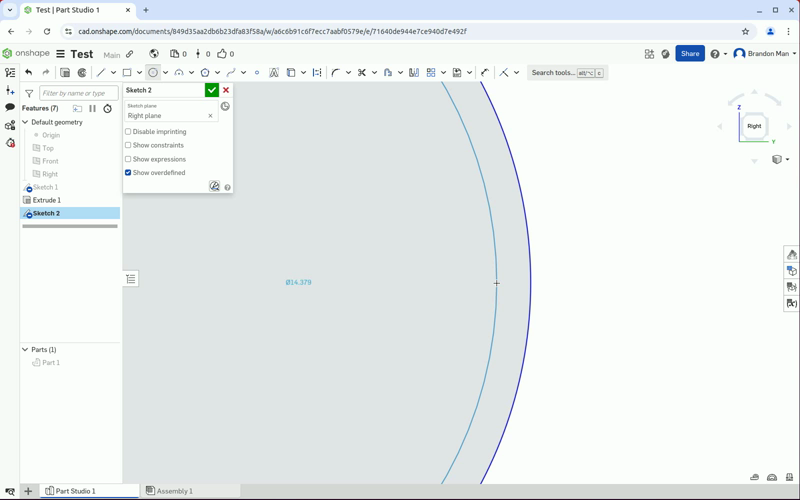
scroll(-6)
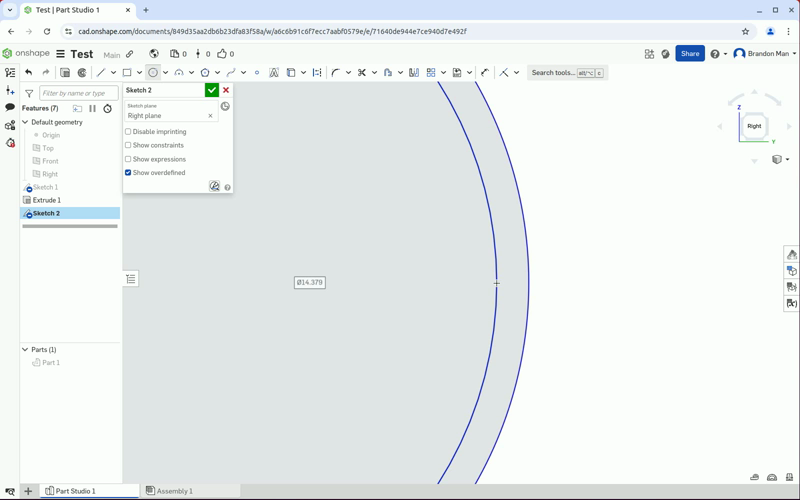
scroll(-6)
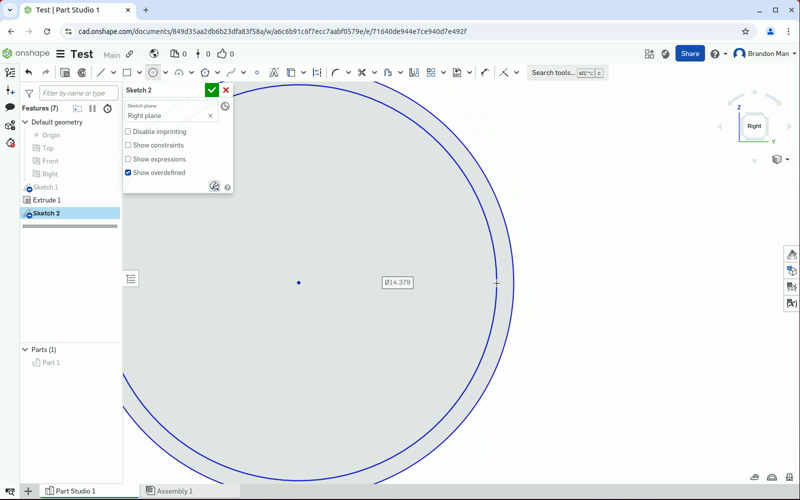
scroll(-6)
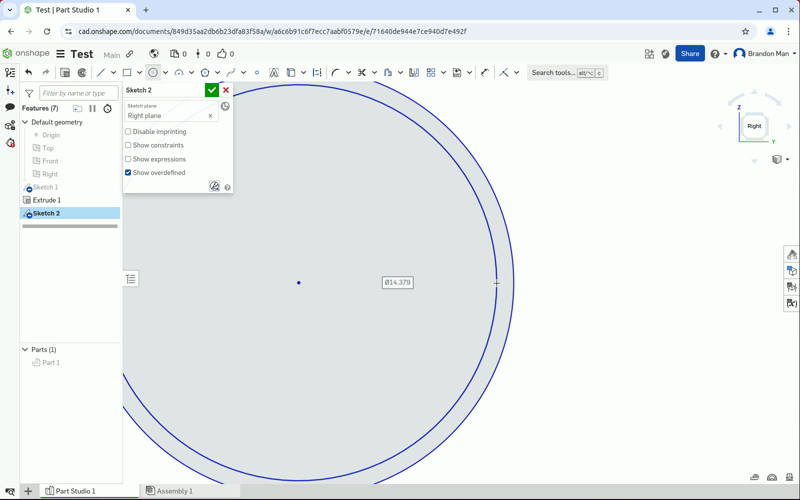
scroll(-6)
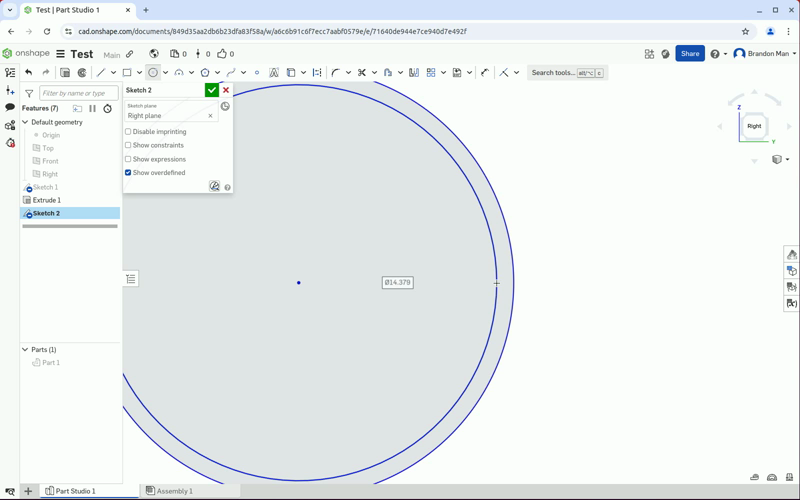
scroll(-6)
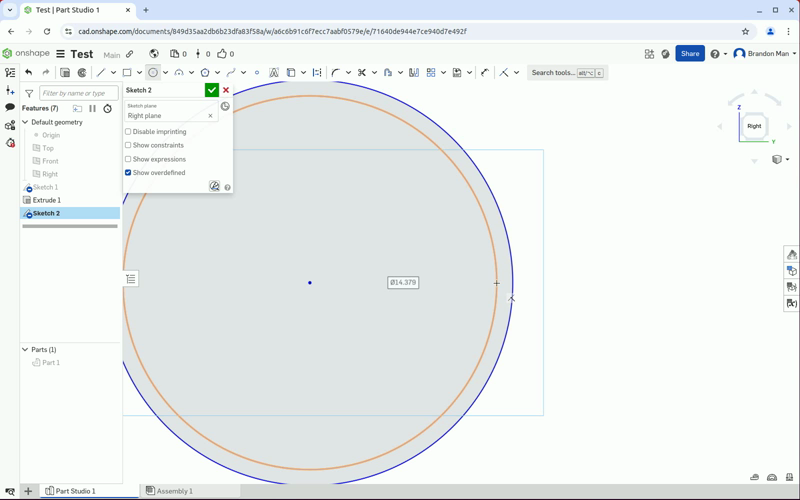
scroll(-6)
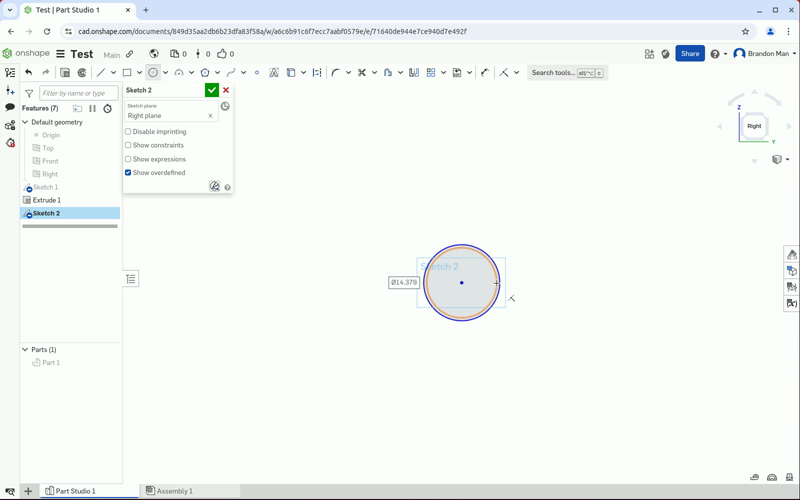
key(esc)
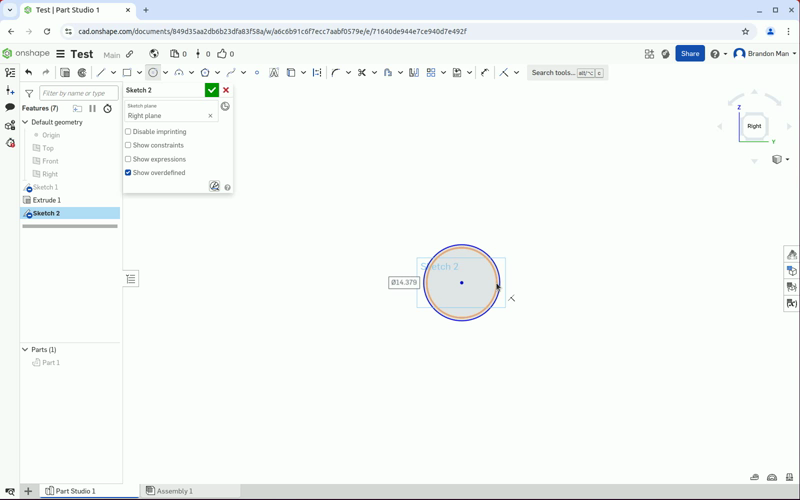
mouse_move(432, 260)
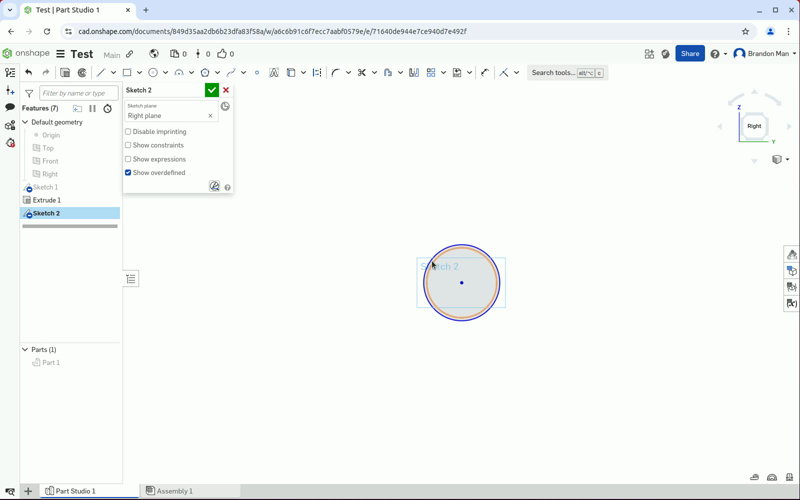
scroll(6)
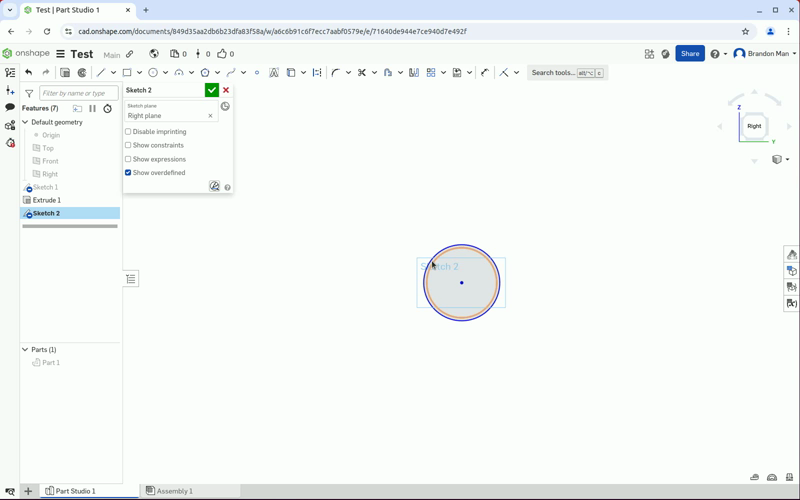
scroll(6)
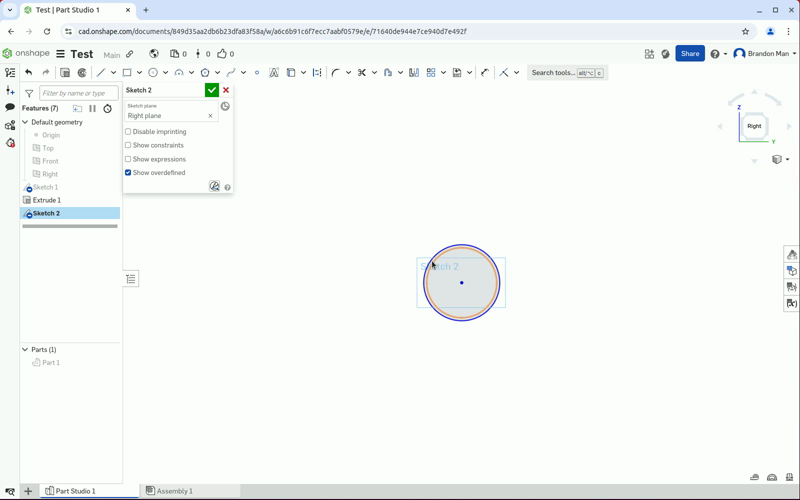
scroll(6)
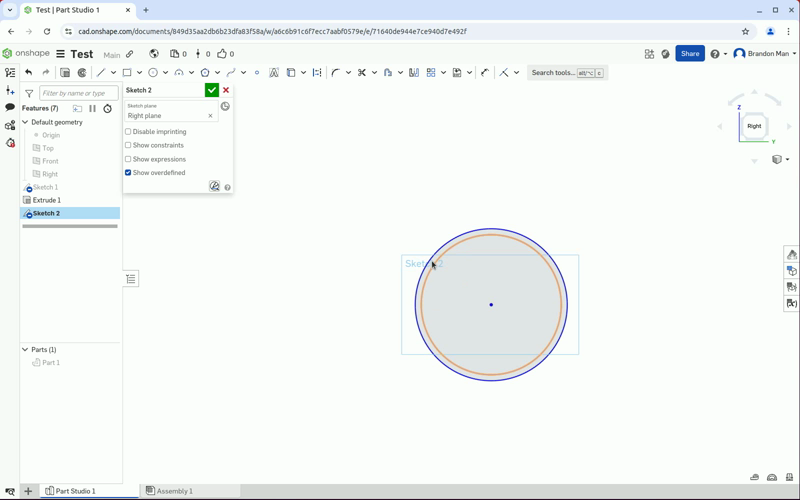
scroll(6)
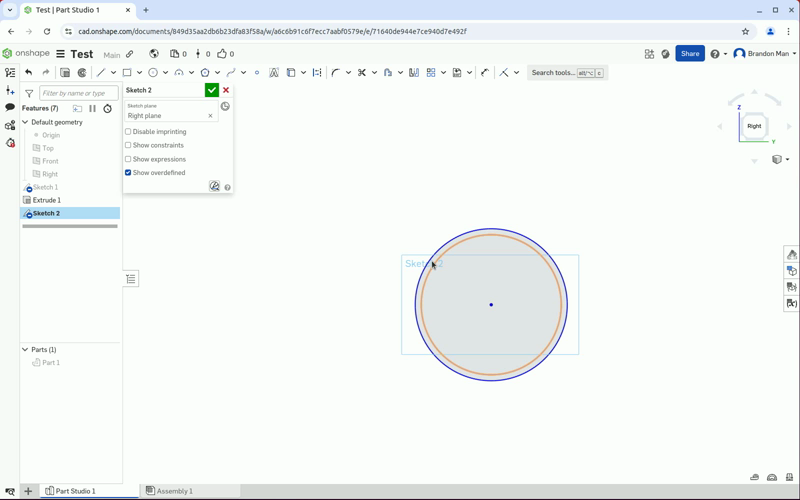
scroll(6)
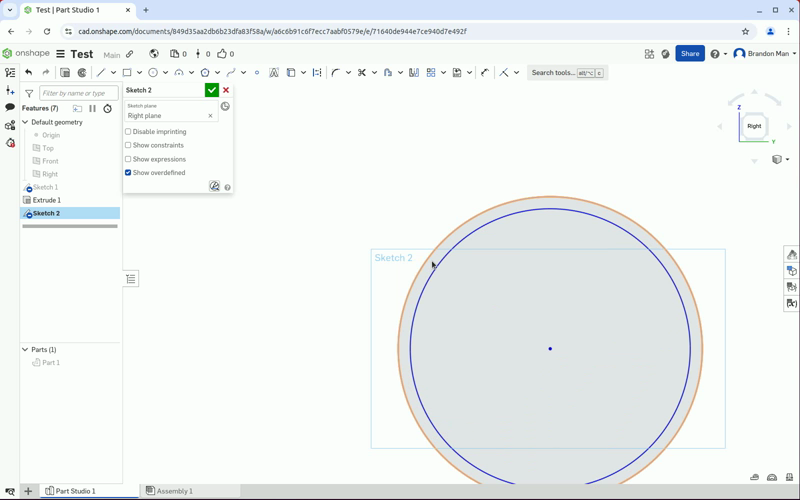
scroll(6)
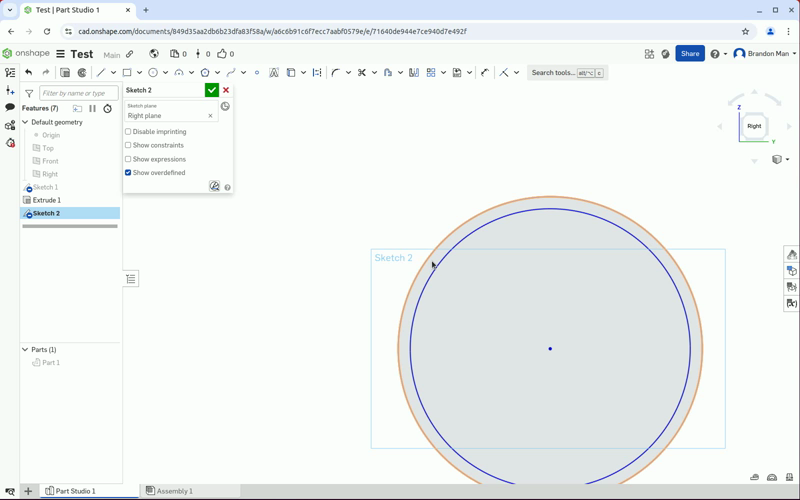
scroll(6)
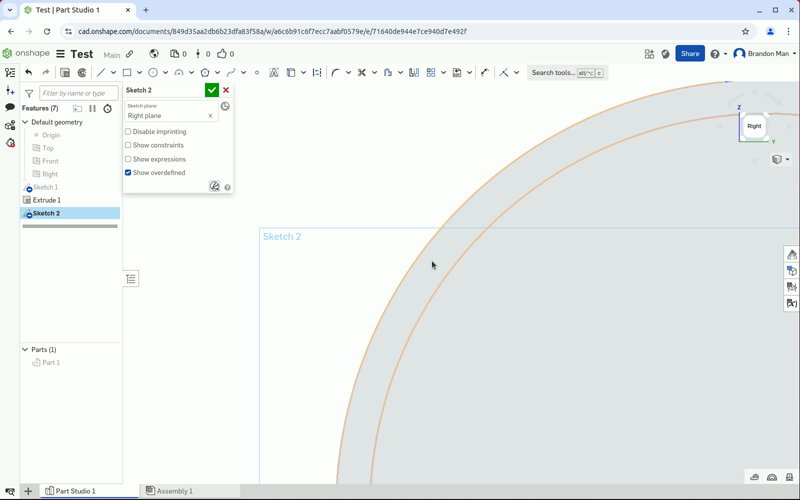
click(432, 260)
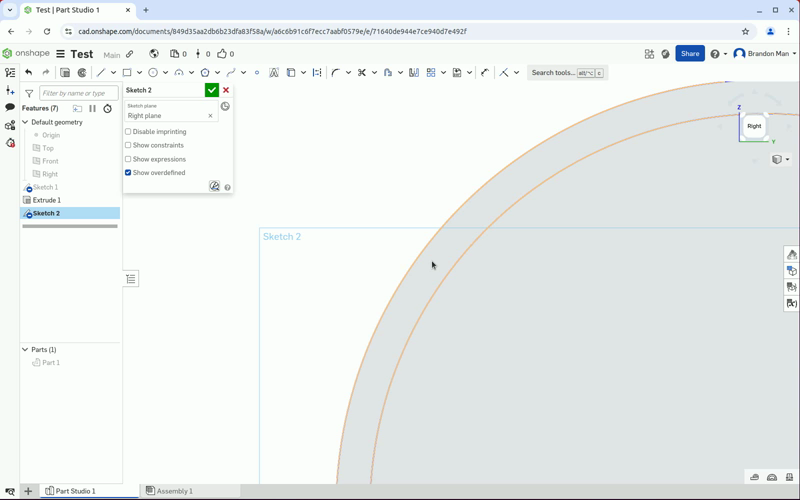
scroll(-6)
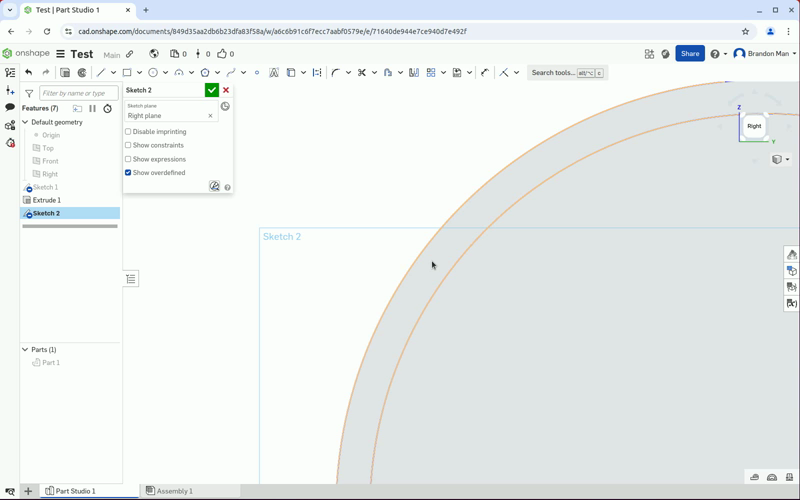
scroll(-6)
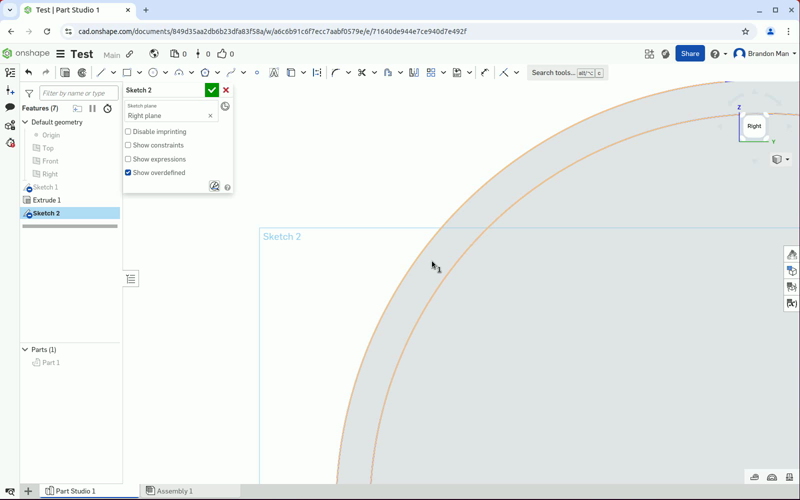
scroll(-6)
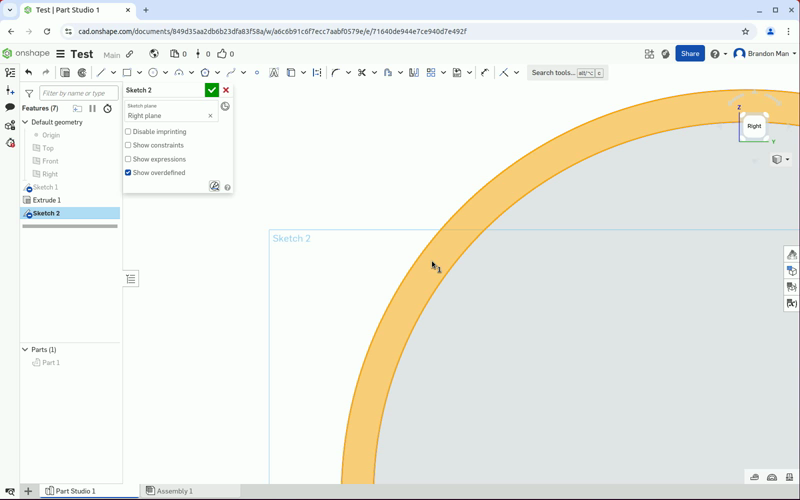
scroll(-6)
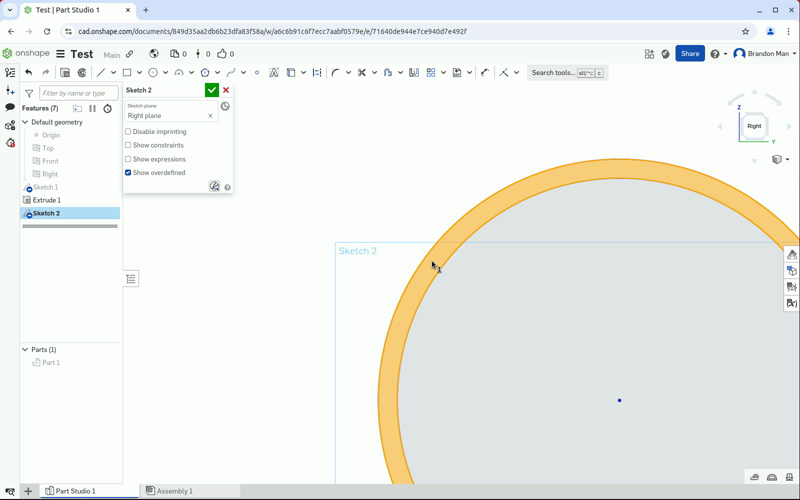
scroll(-6)
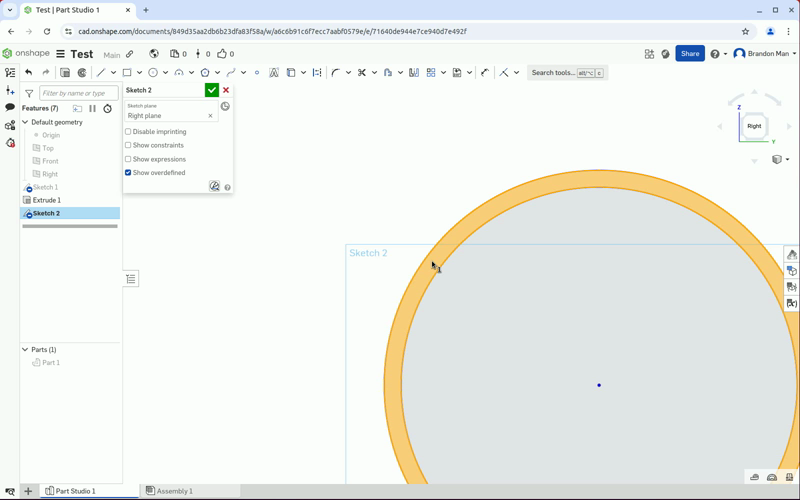
scroll(-6)
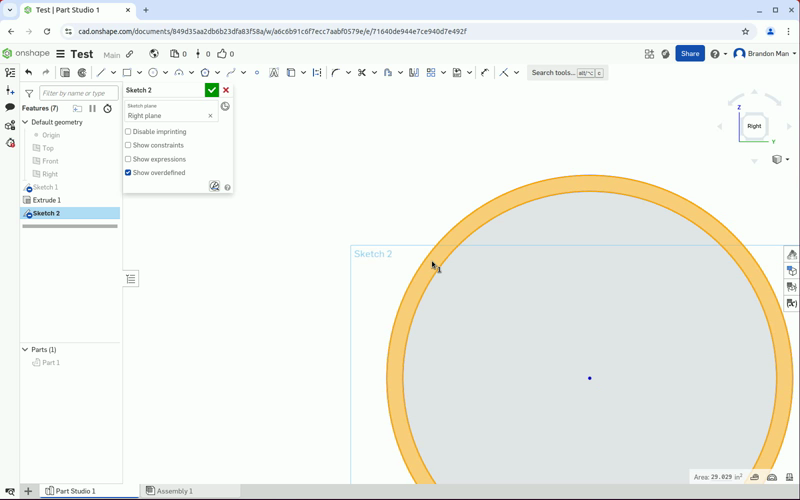
scroll(-6)
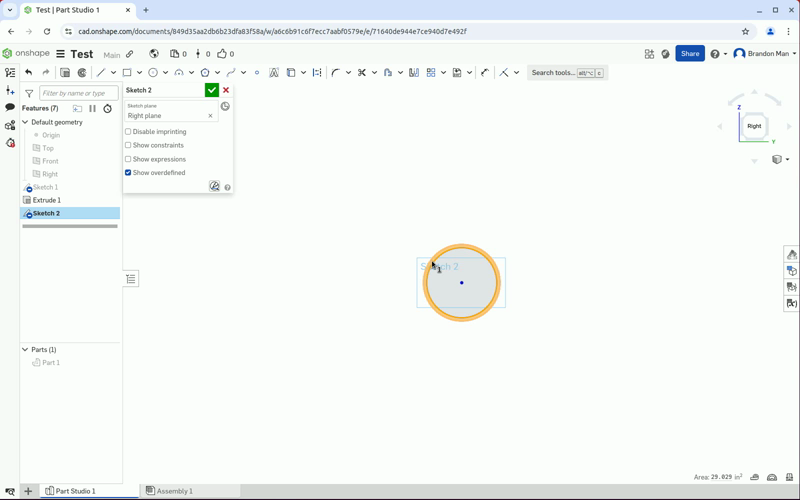
mouse_move(73, 352)
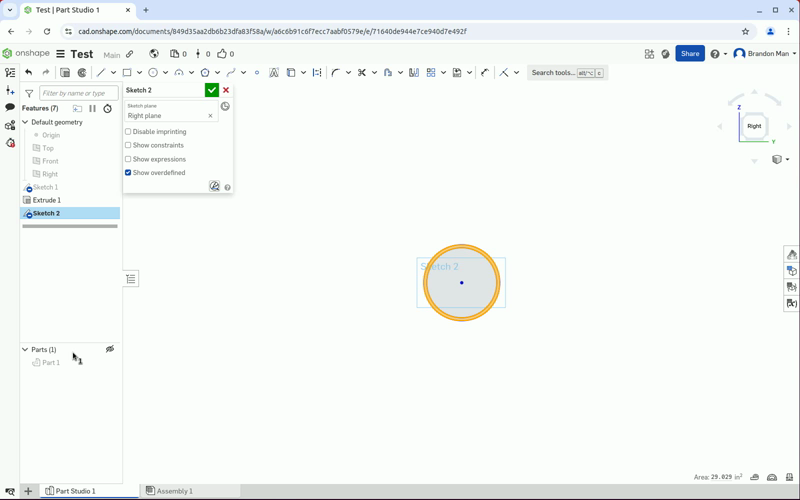
key(shift+y)
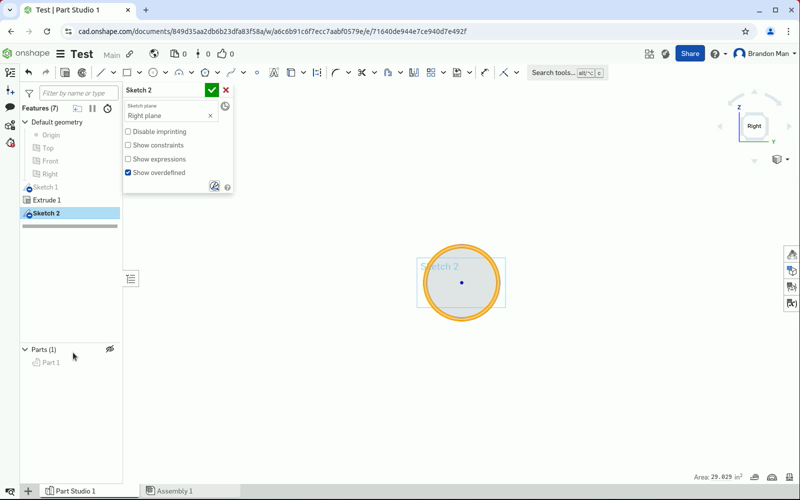
key(shift+e)
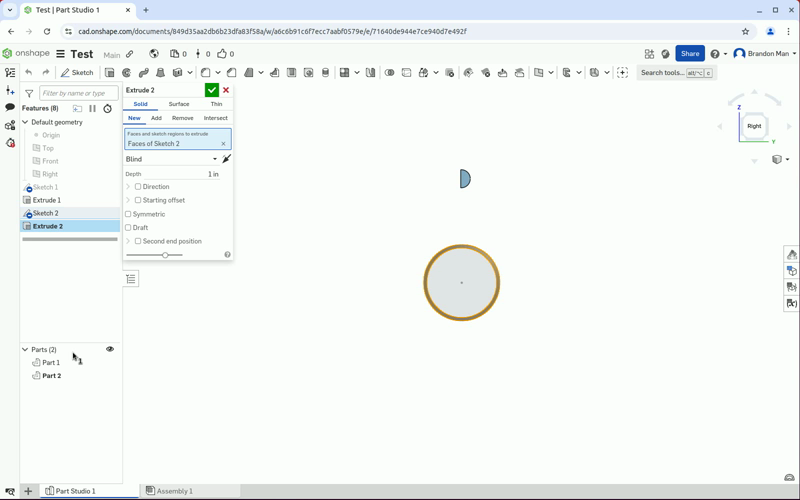
mouse_move(143, 106)
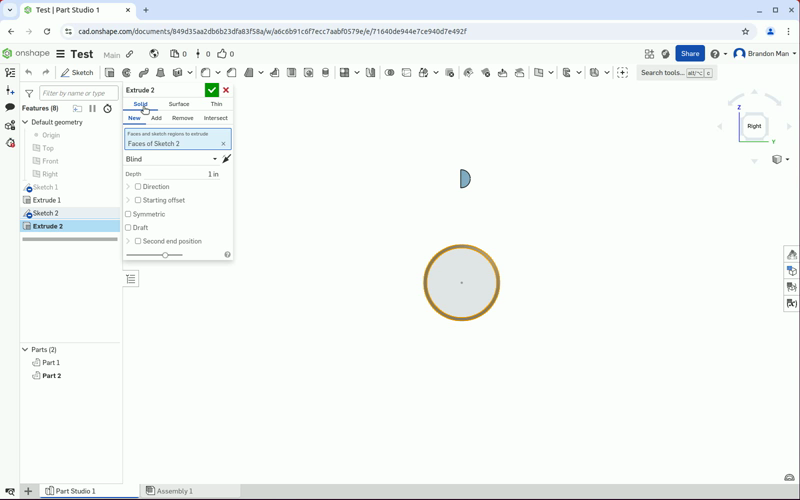
click(143, 106)
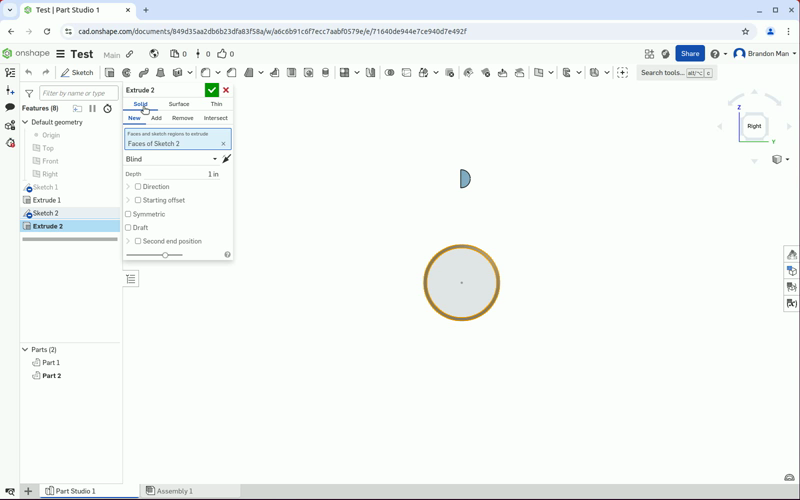
mouse_move(137, 120)
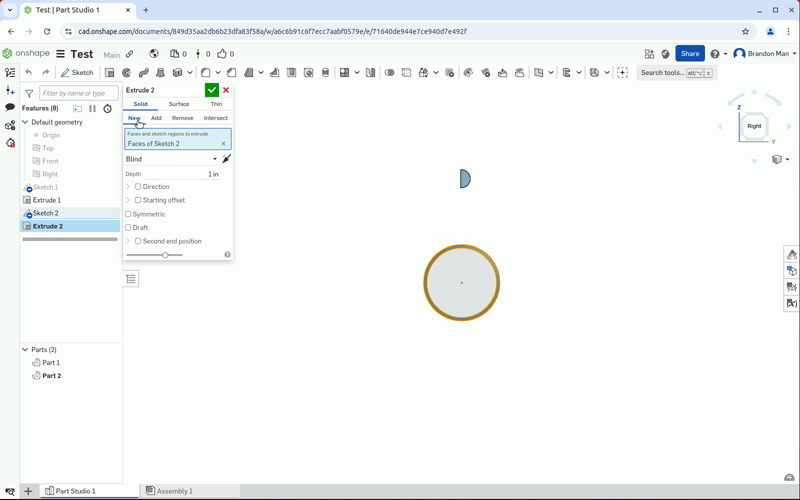
click(137, 120)
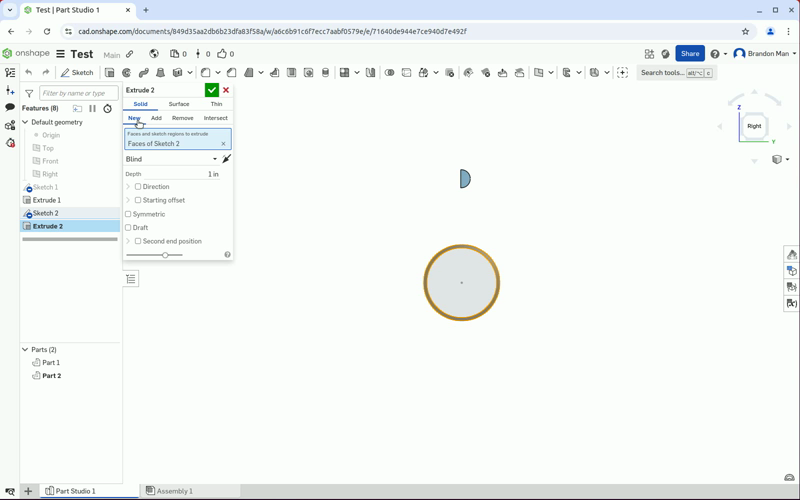
key(tab, 4)
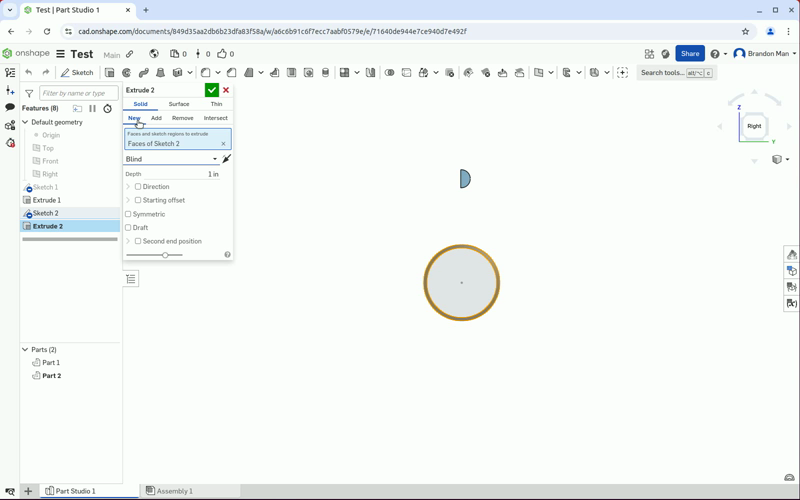
text(-5.777)
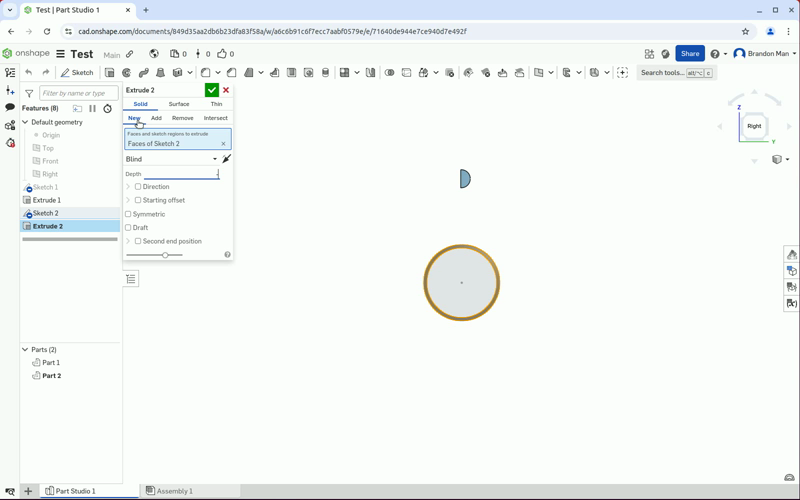
key(enter)
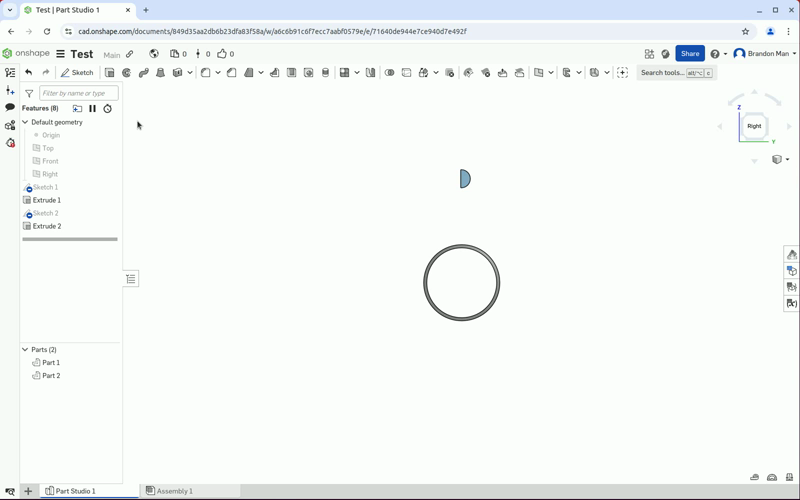
key(shift+h)
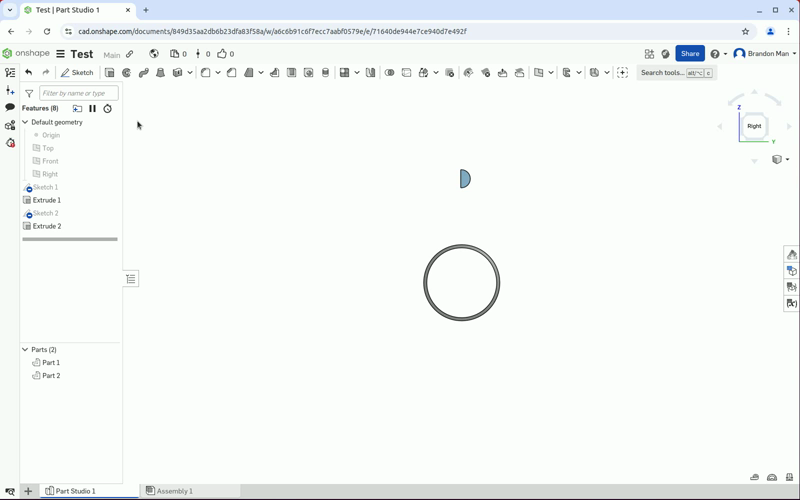
key(shift+h)
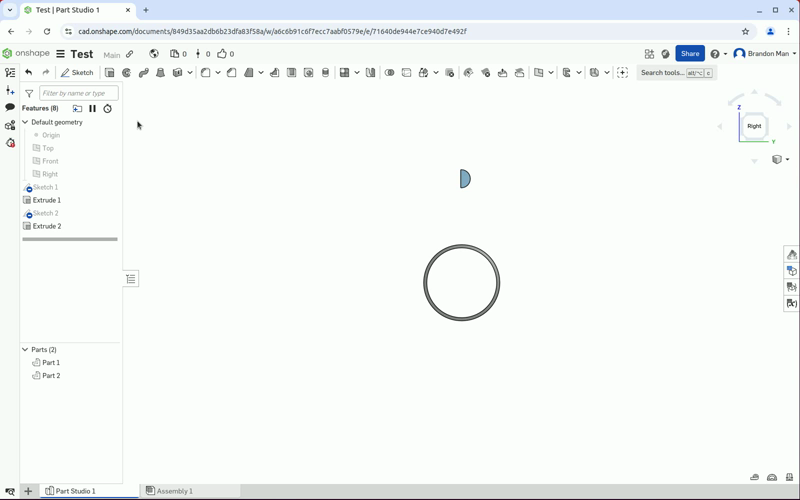
key(shift+7)
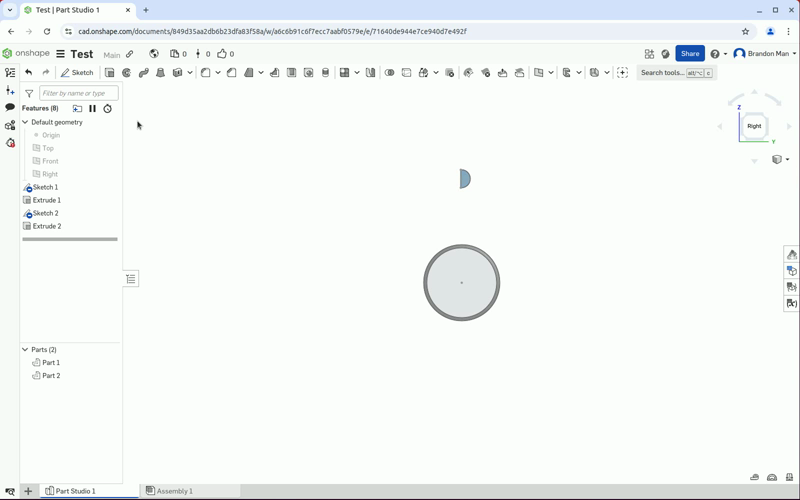
key(right, 2)
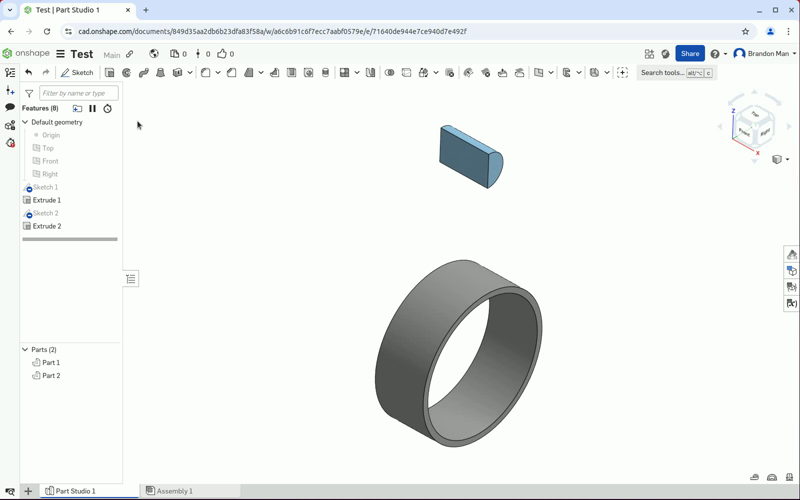
key(down, 2)
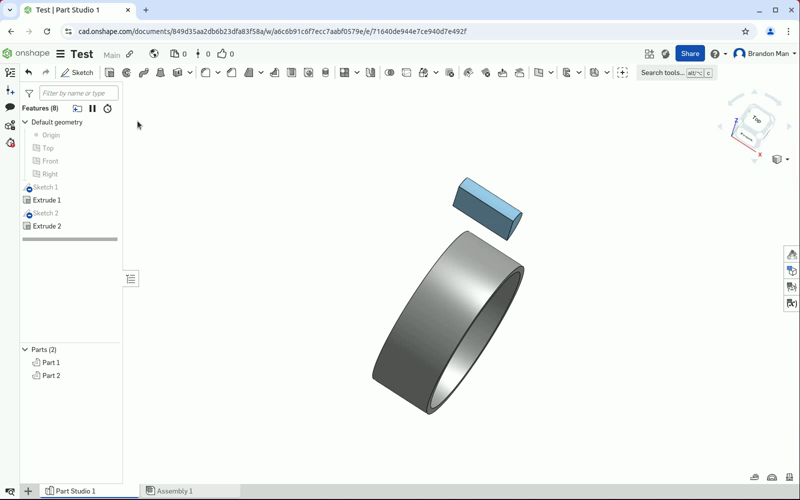
key(up, 2)
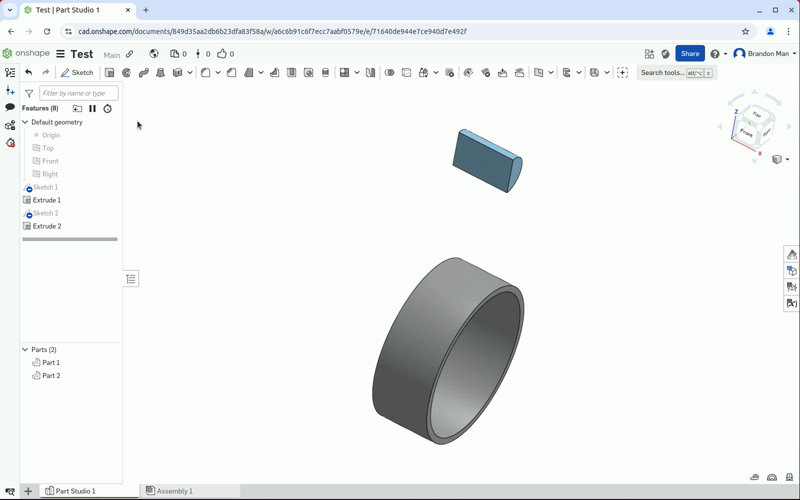
key(left, 2)
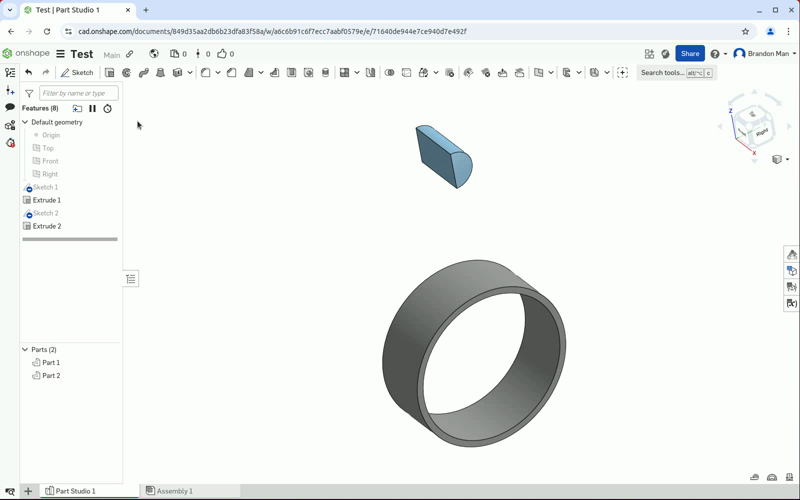
mouse_move(73, 189)
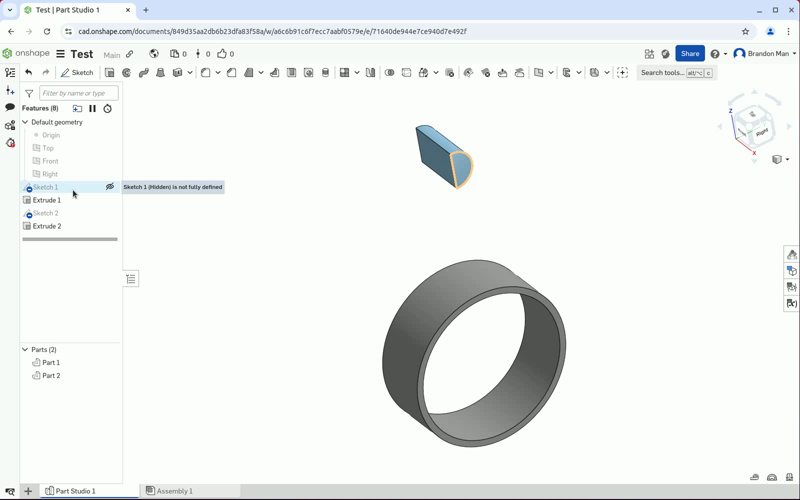
click(73, 189)